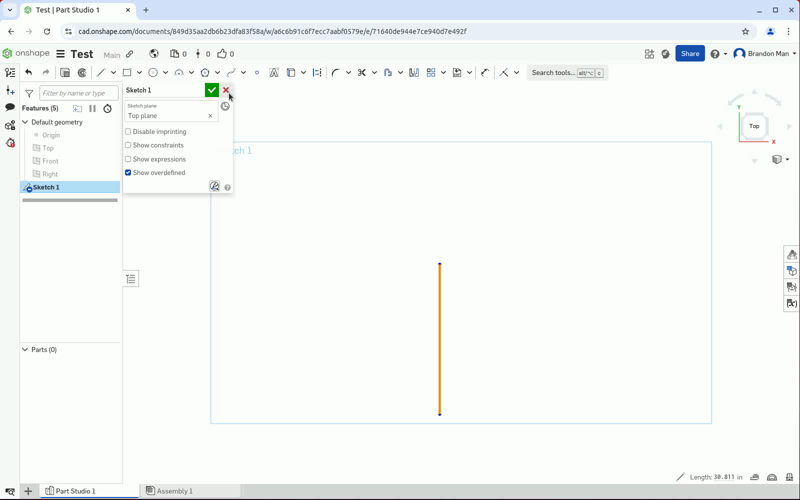
key(shift+h)
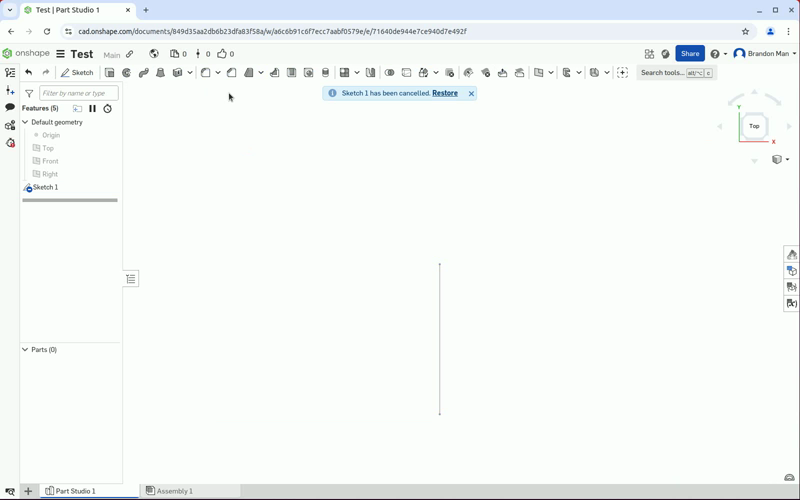
key(shift+s)
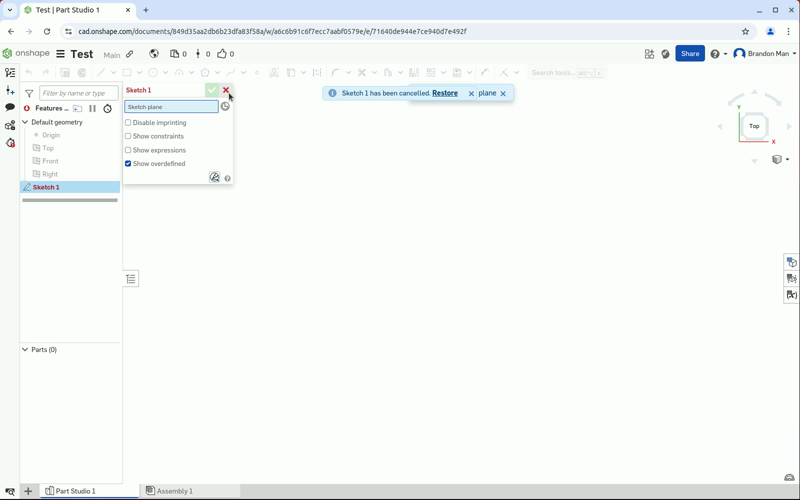
mouse_move(73, 150)
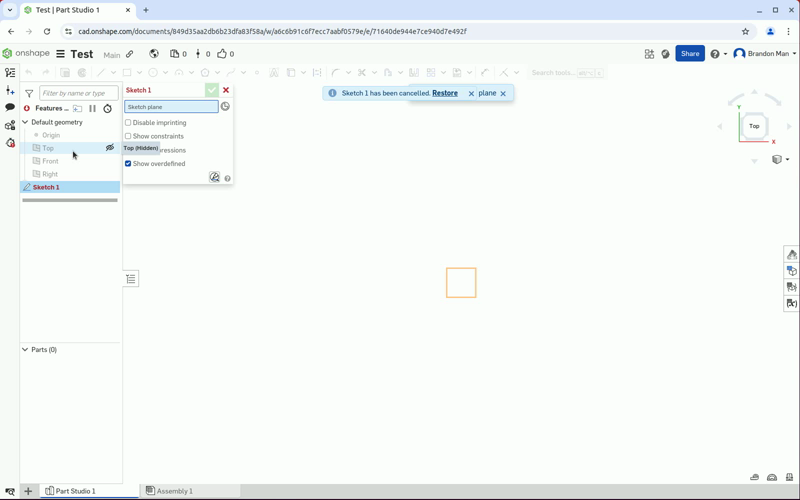
click(73, 150)
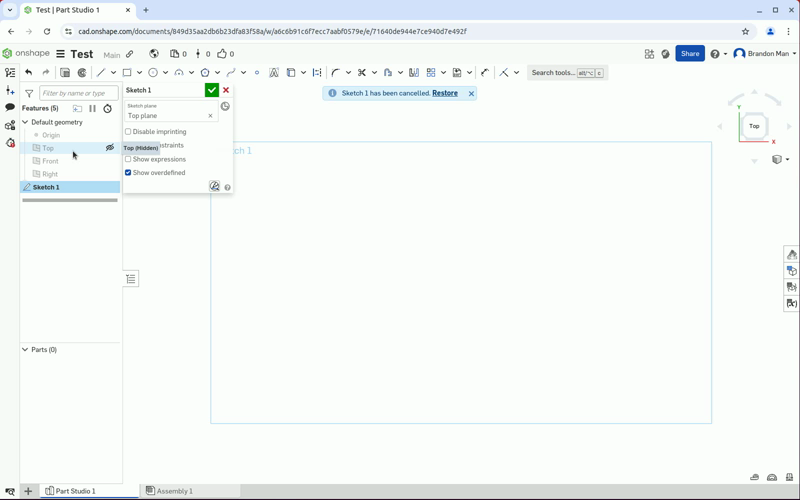
mouse_move(73, 352)
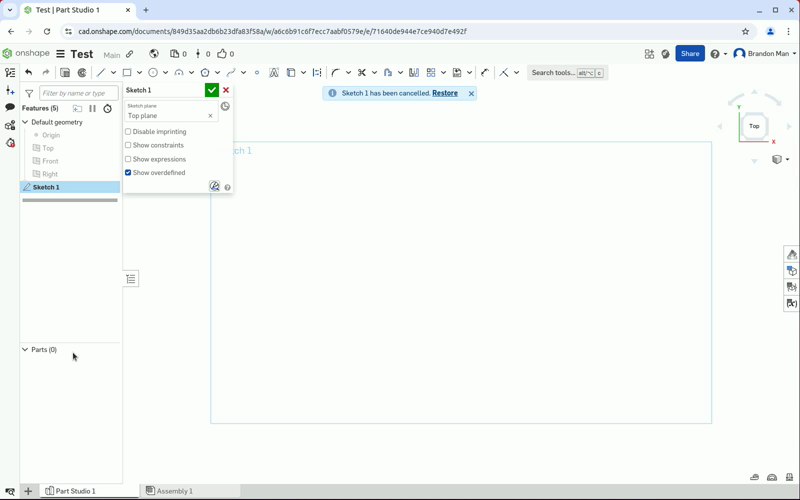
key(y)
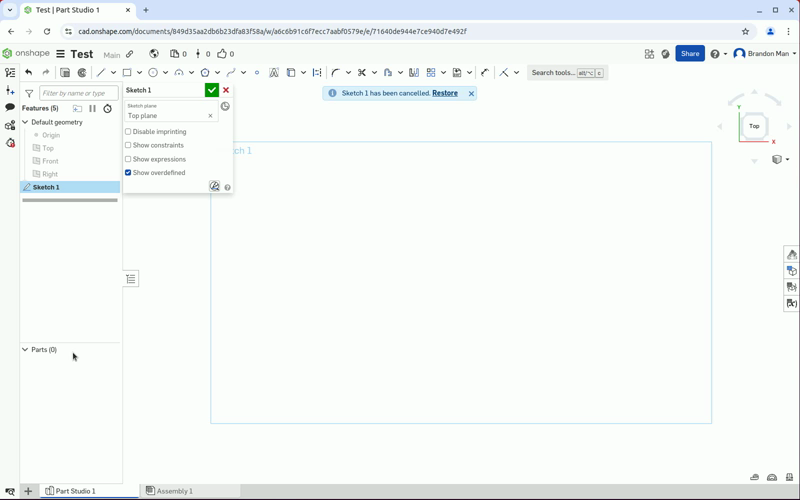
key(l)
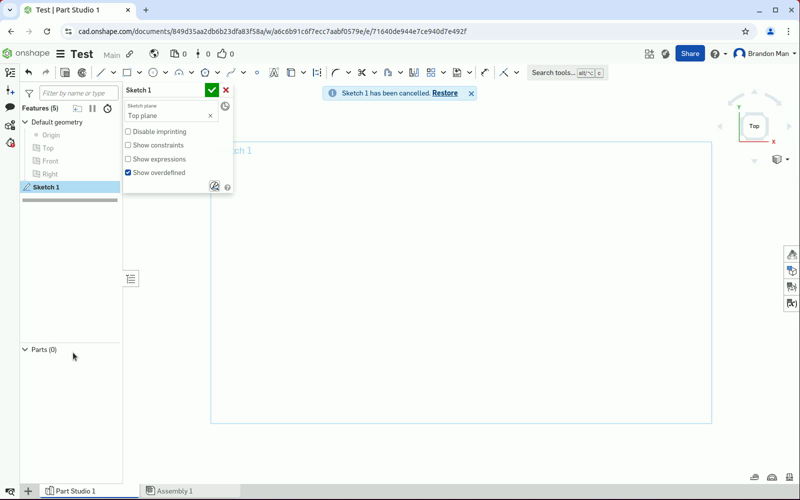
key_down(shift)
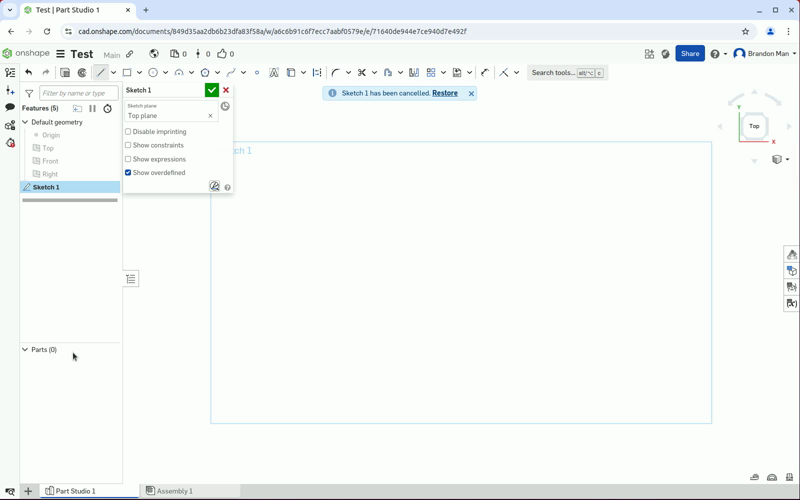
mouse_move(348, 282)
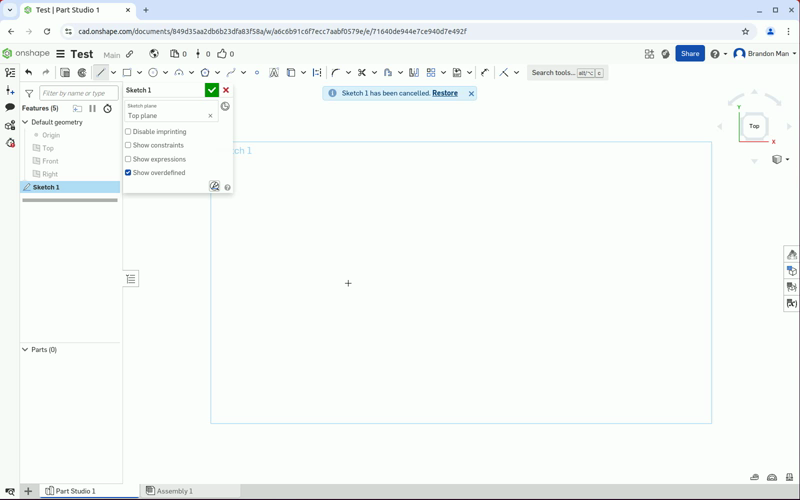
click(348, 282)
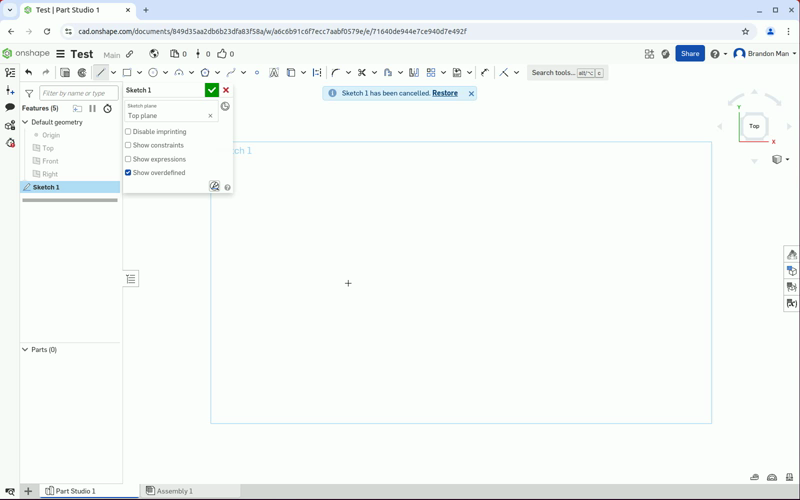
key_up(shift)
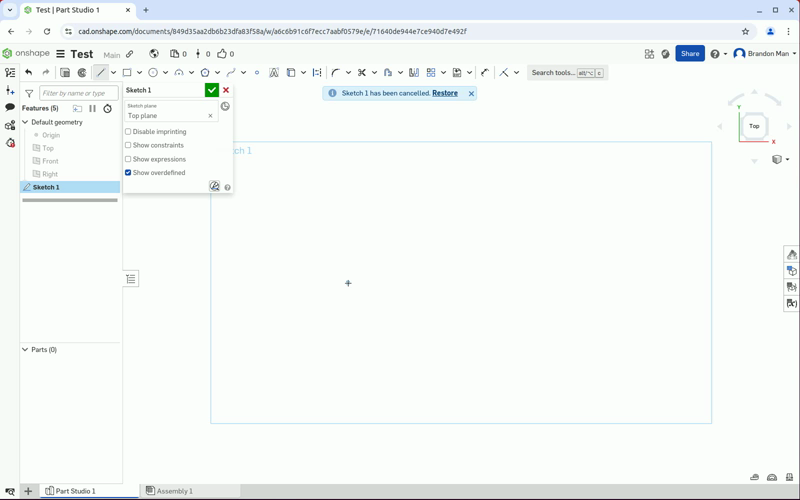
key_down(shift)
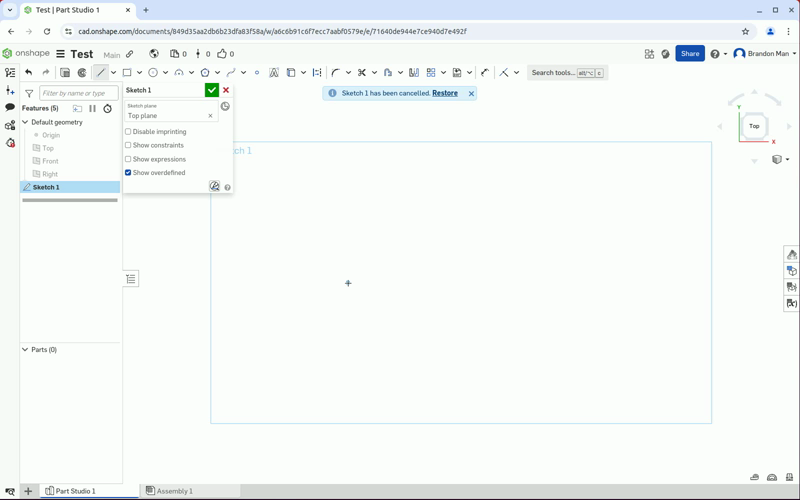
mouse_move(562, 282)
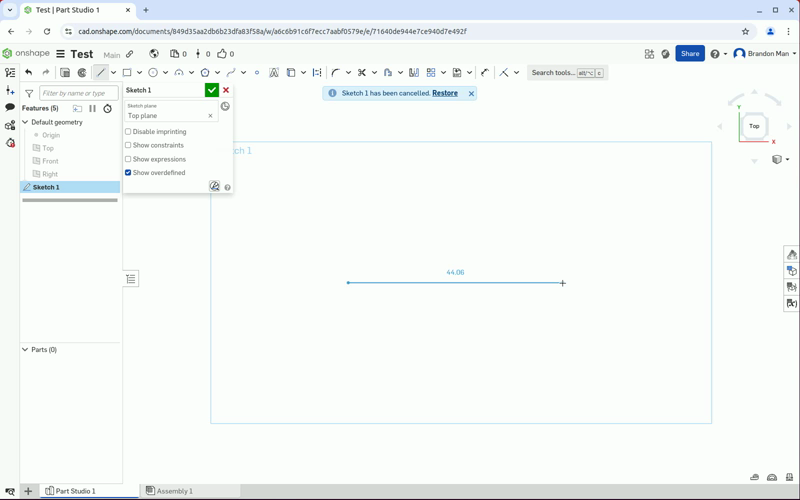
click(562, 282)
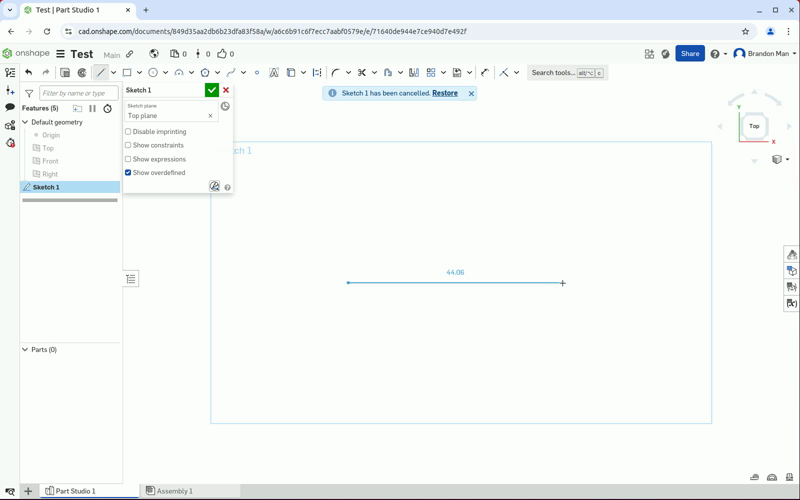
key_up(shift)
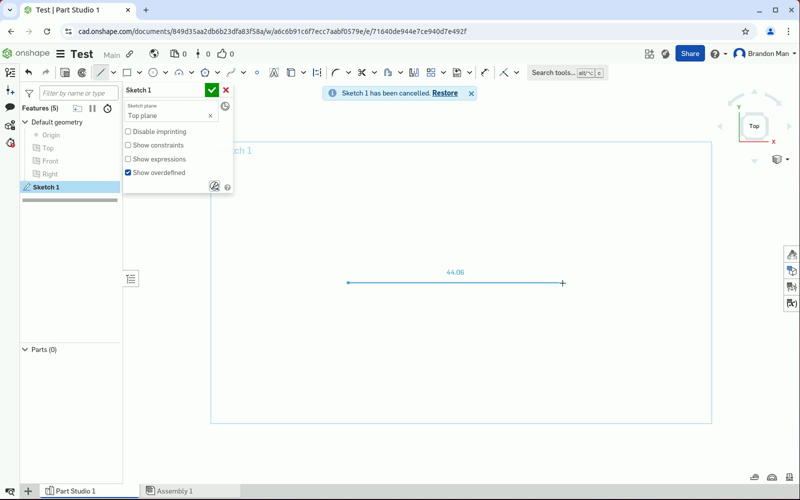
key_down(shift)
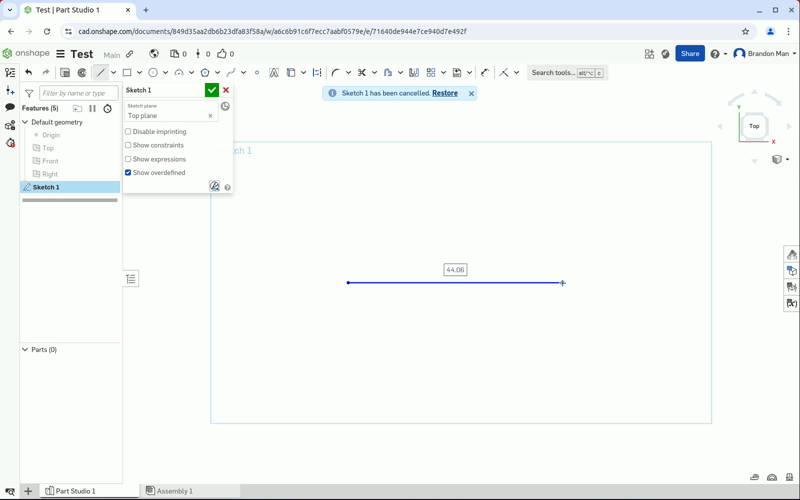
mouse_move(562, 215)
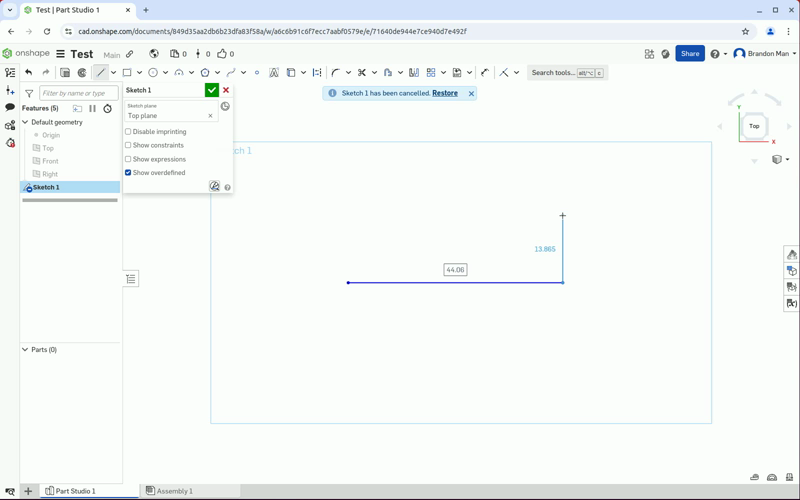
click(562, 215)
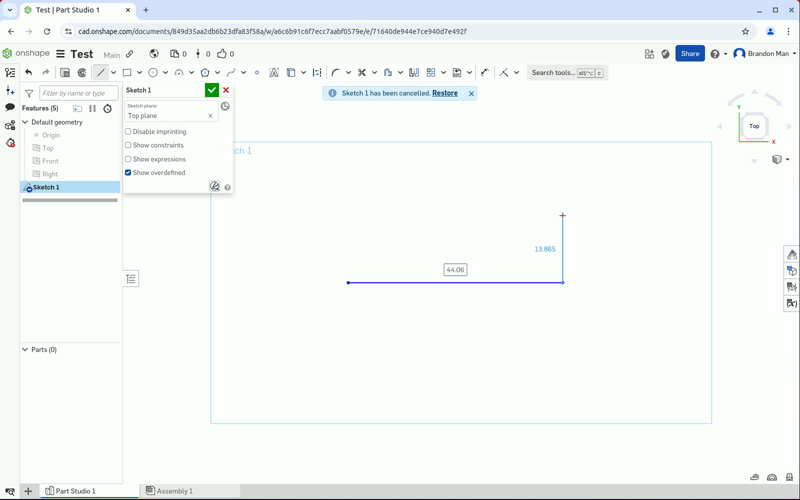
key_up(shift)
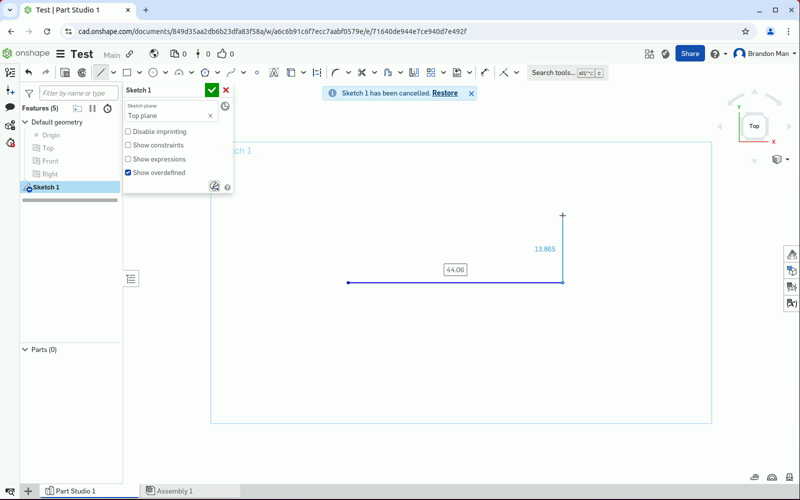
key_down(shift)
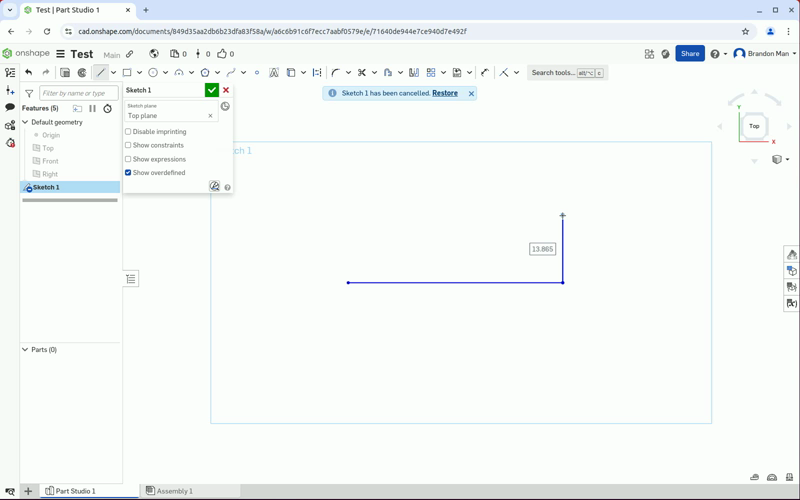
mouse_move(348, 215)
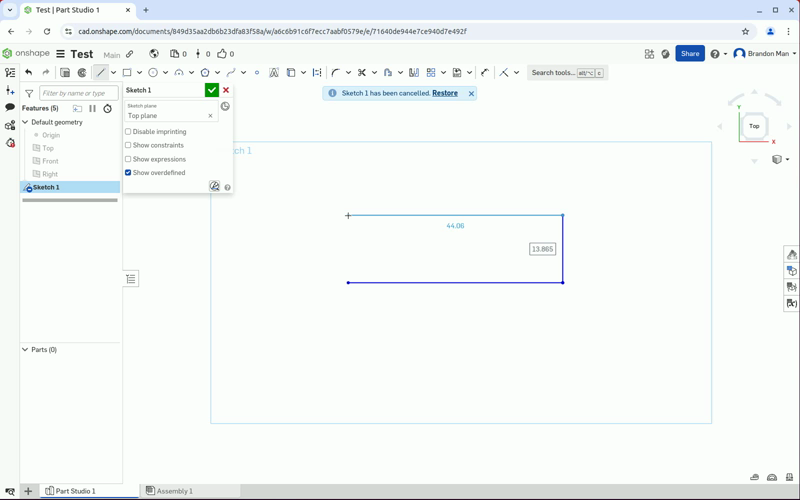
click(348, 215)
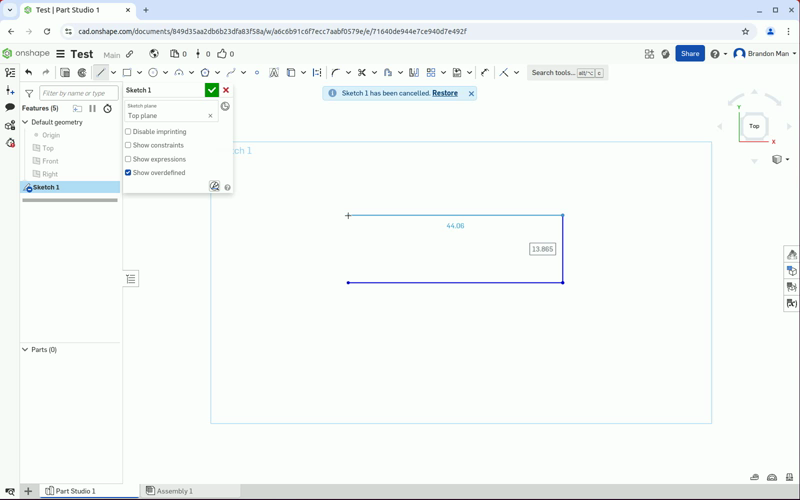
key_up(shift)
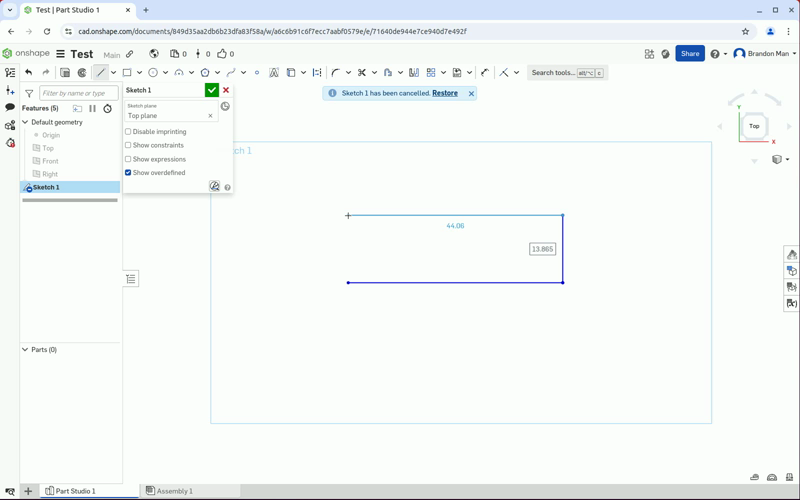
key_down(shift)
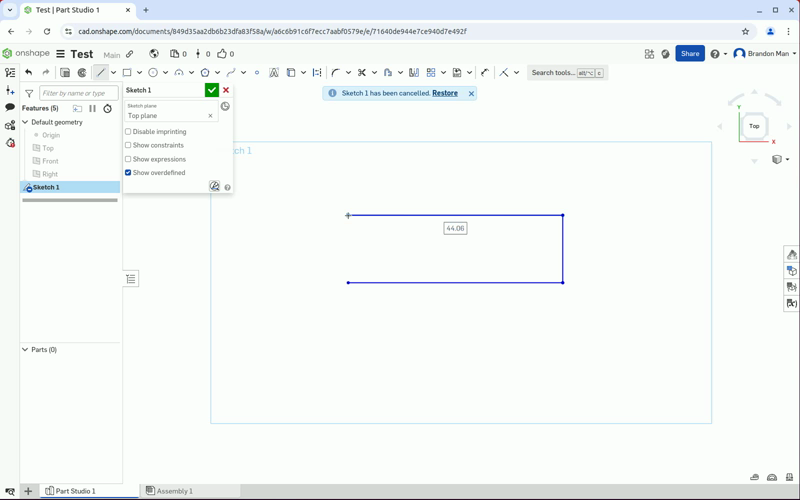
mouse_move(348, 282)
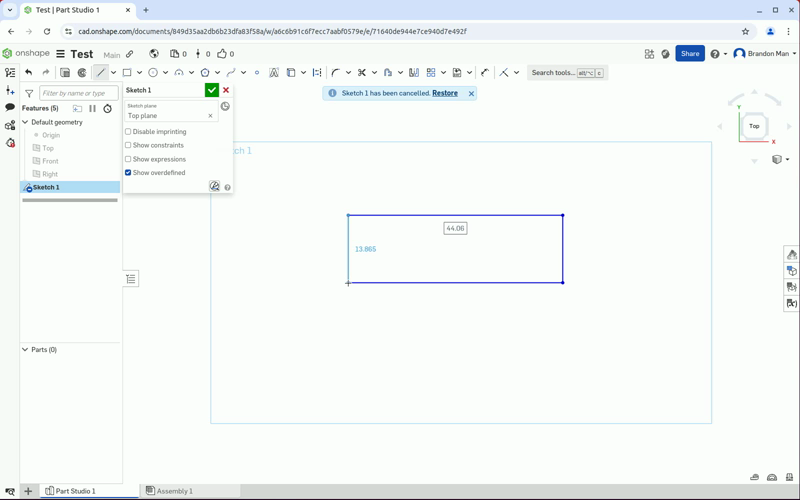
key_up(shift)
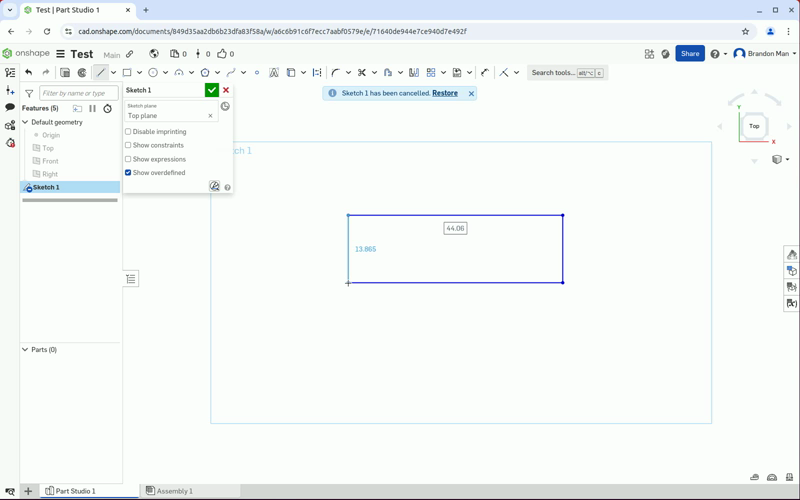
click(348, 282)
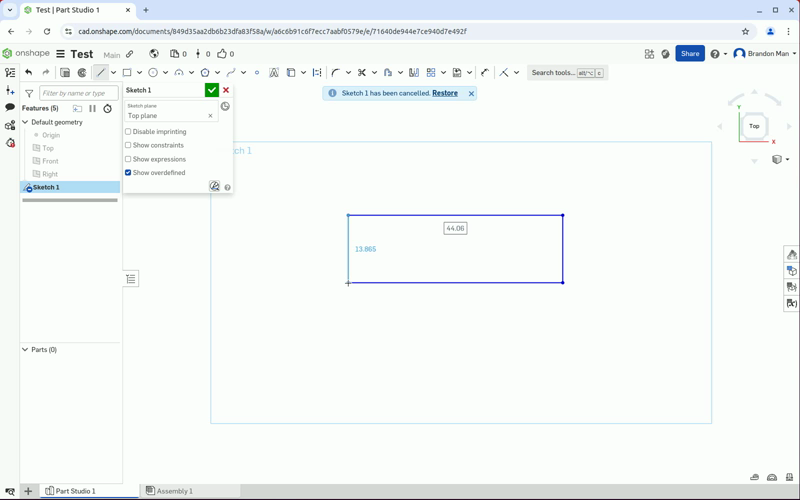
key(esc)
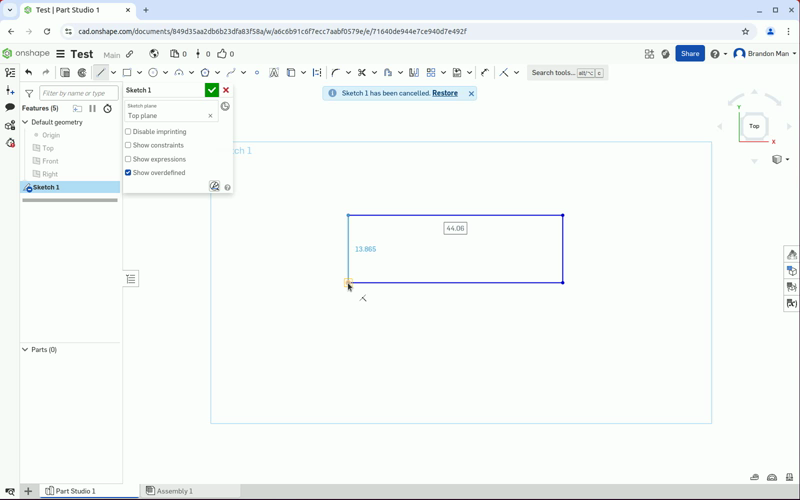
mouse_move(485, 229)
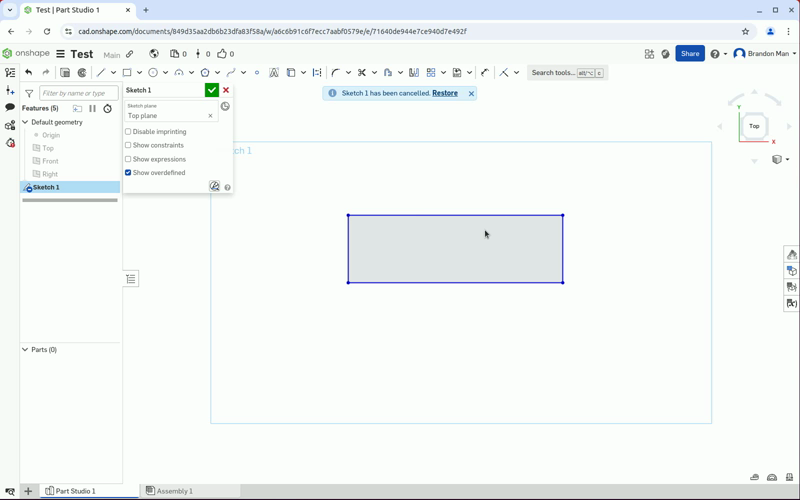
click(485, 229)
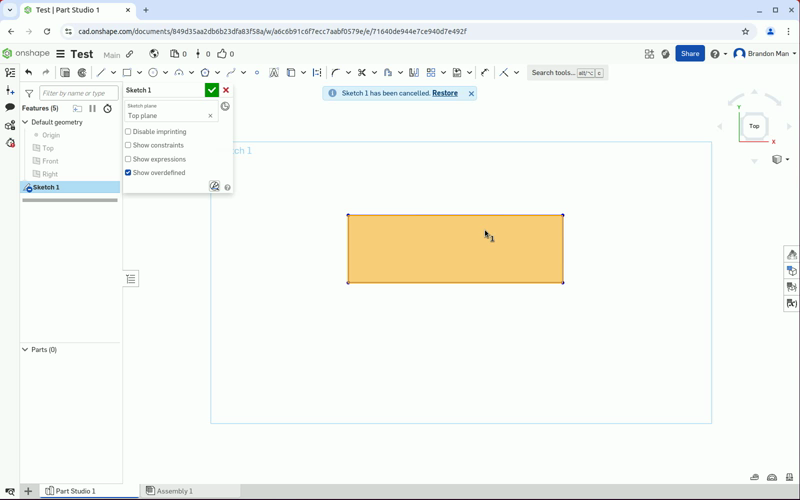
mouse_move(73, 352)
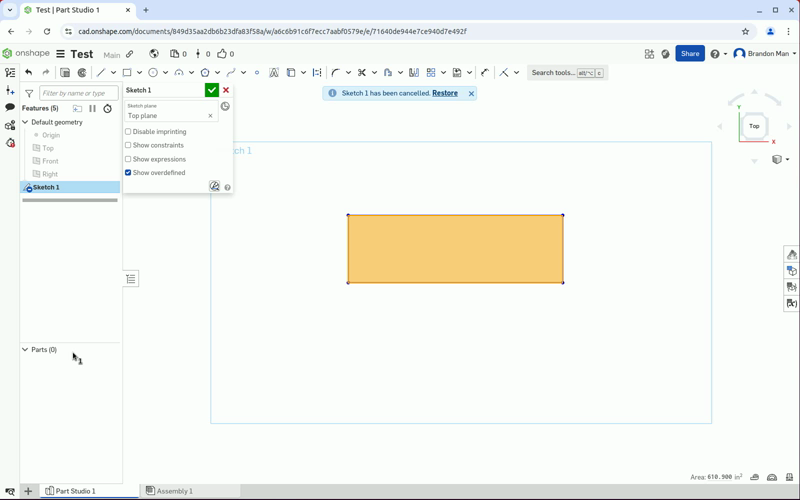
key(shift+y)
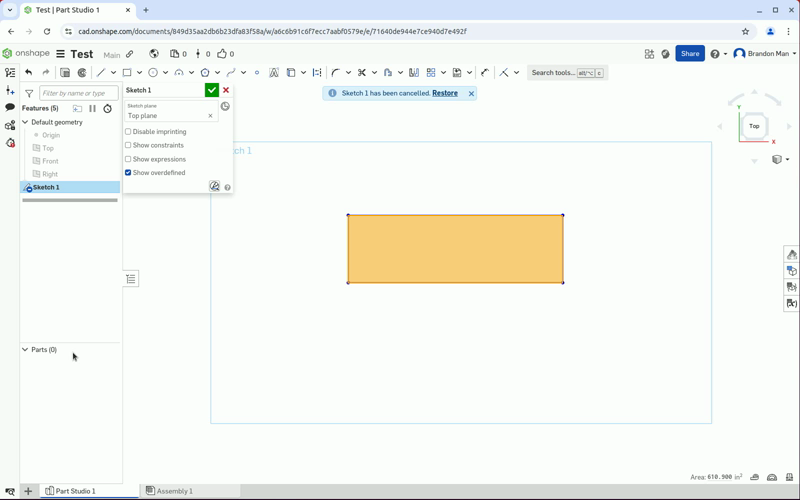
key(shift+e)
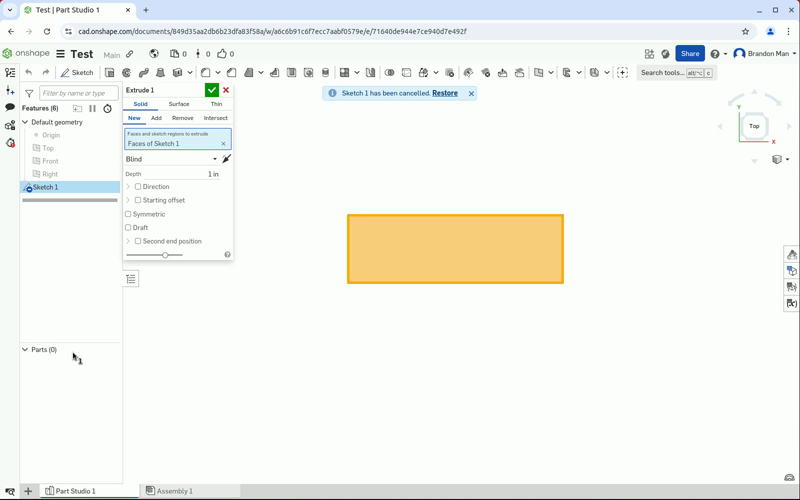
mouse_move(143, 106)
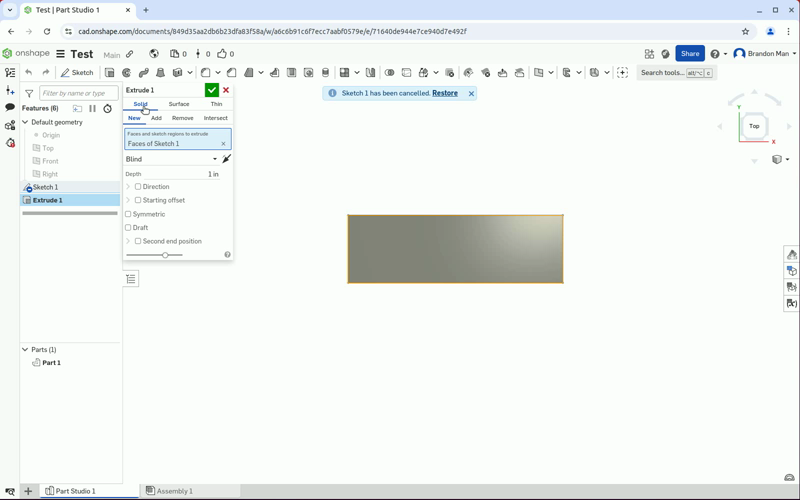
click(143, 106)
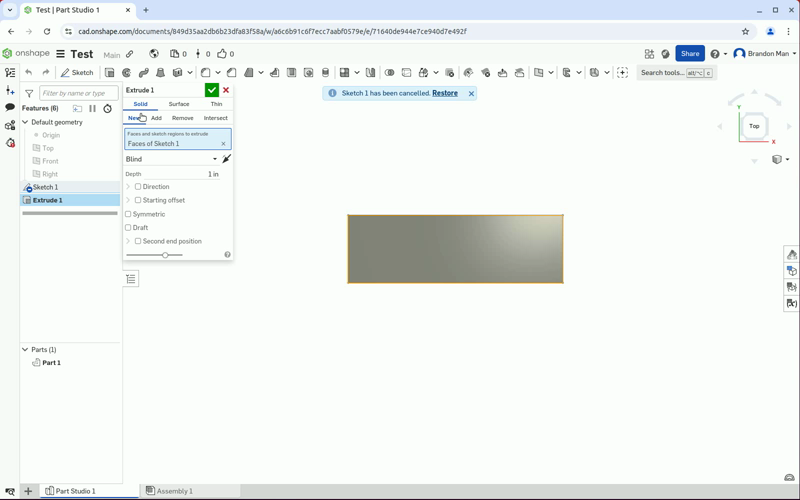
mouse_move(137, 120)
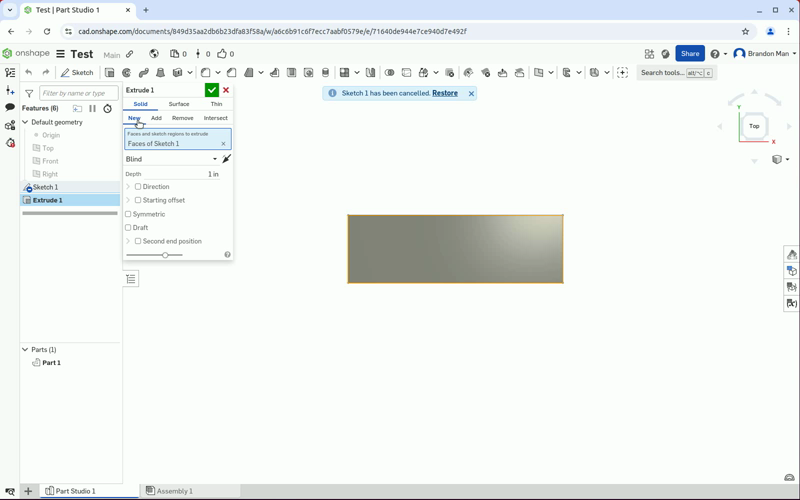
click(137, 120)
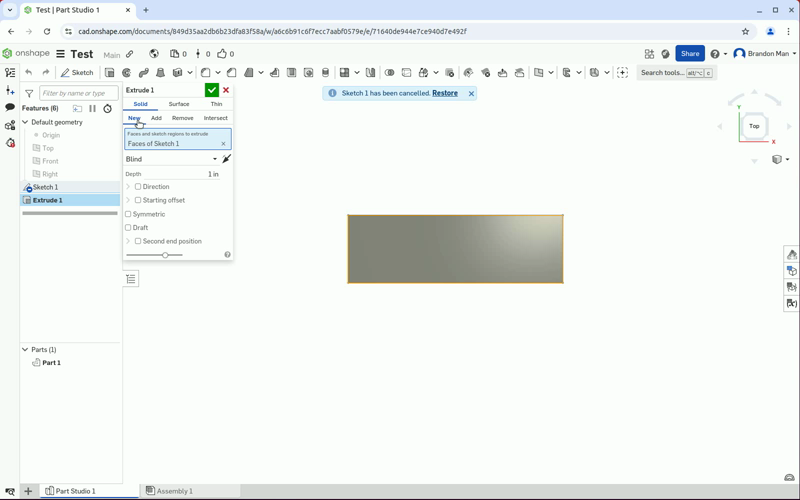
key(tab, 4)
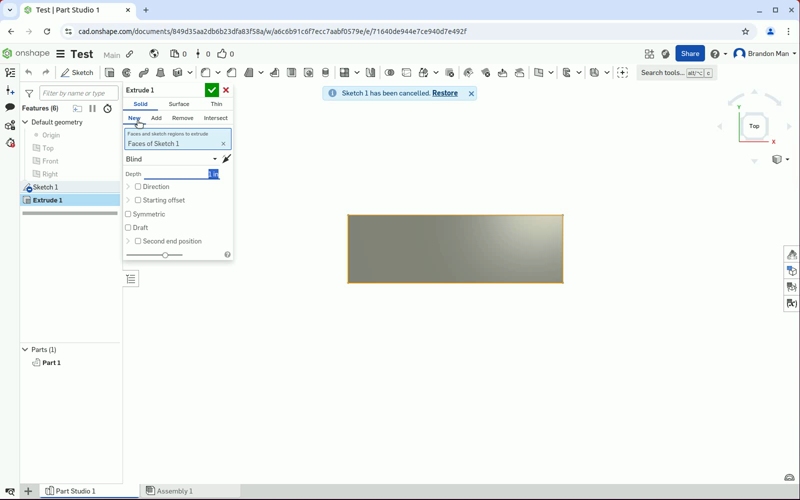
text(16.609)
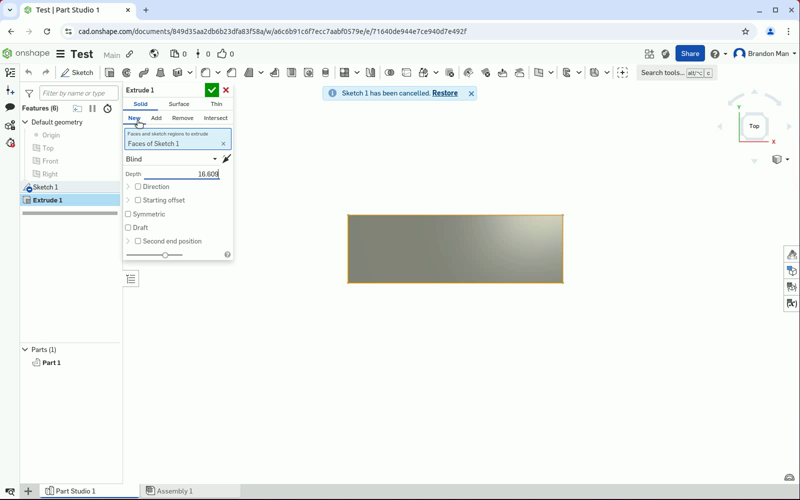
key(enter)
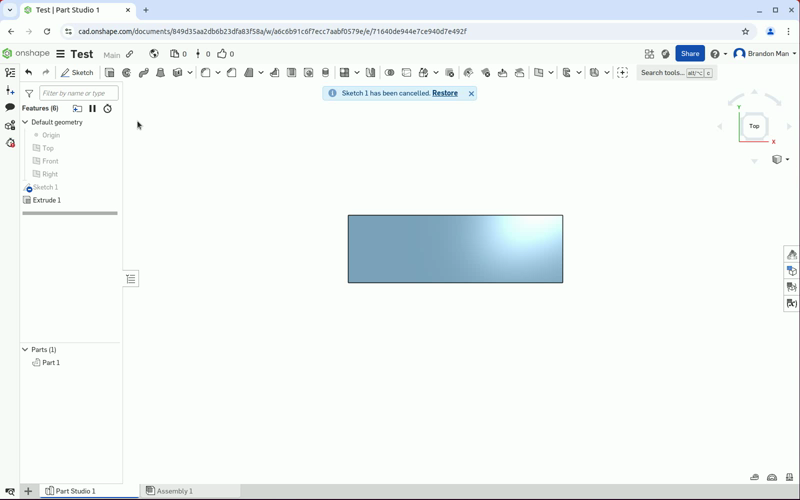
key(shift+h)
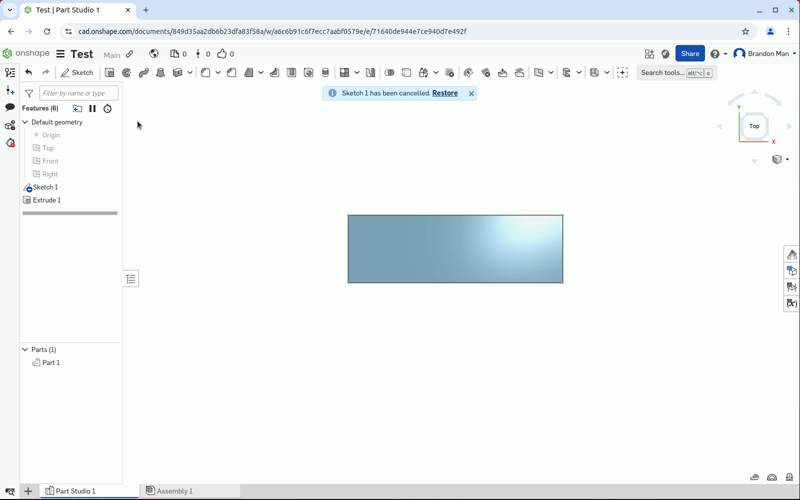
key(shift+h)
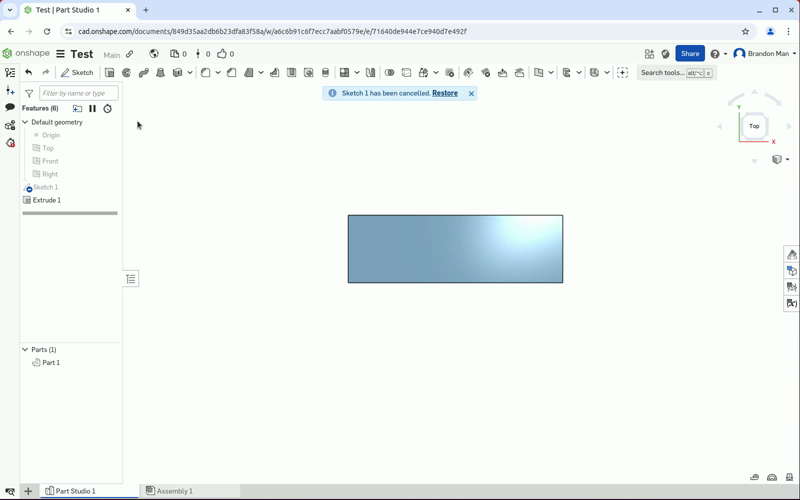
mouse_move(73, 189)
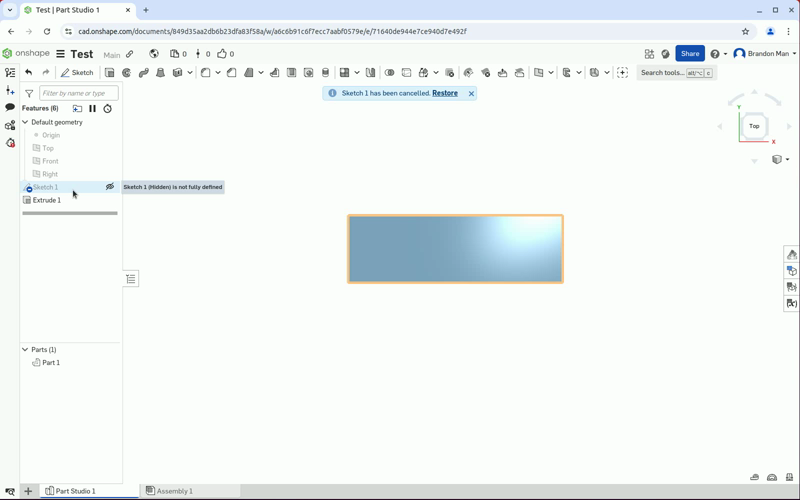
click(73, 189)
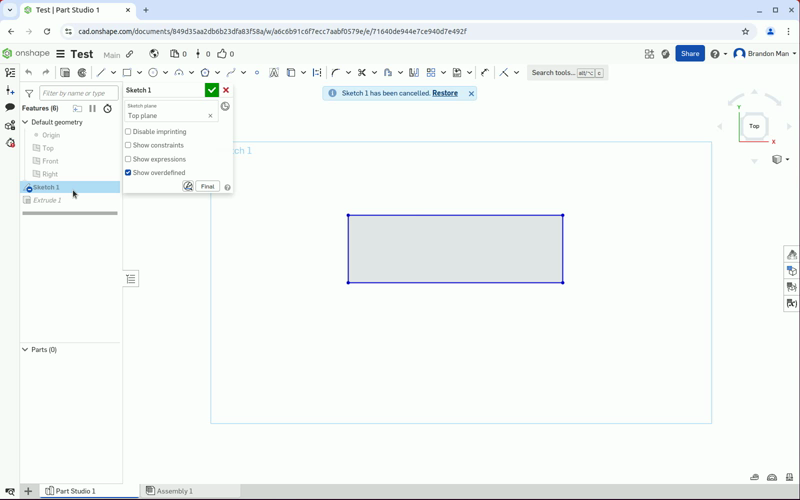
mouse_move(229, 92)
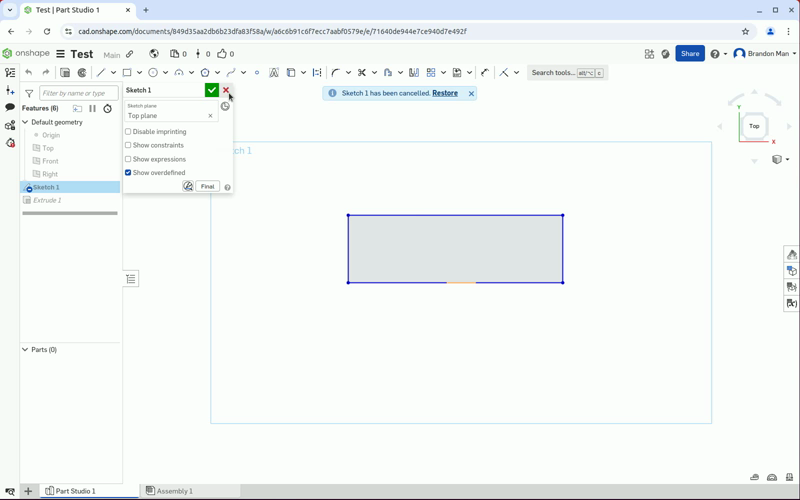
click(229, 92)
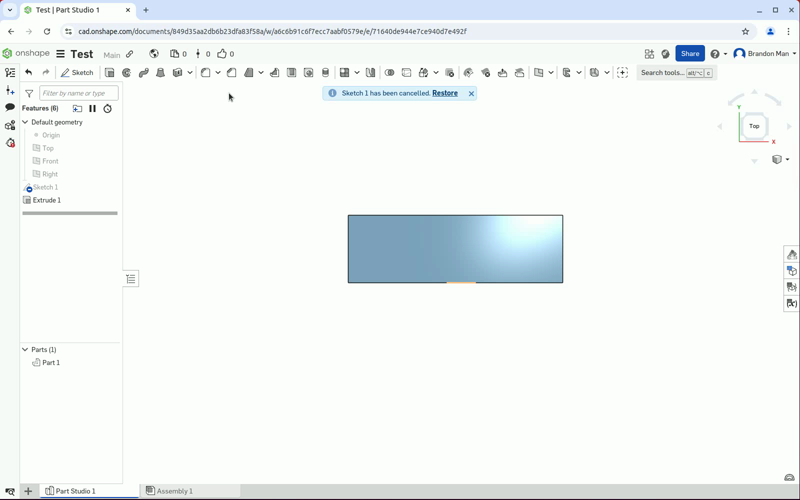
mouse_move(541, 75)
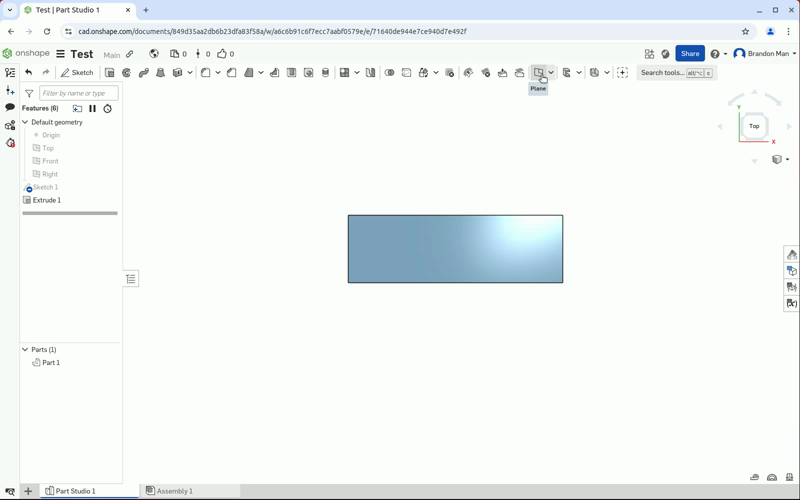
click(541, 75)
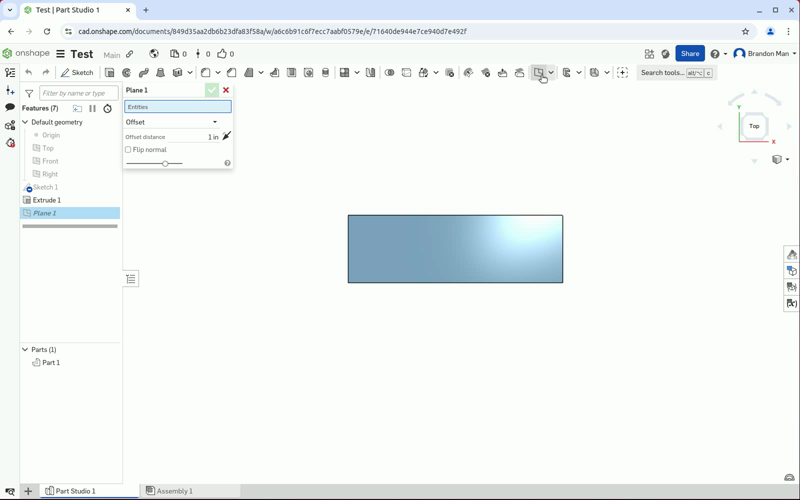
mouse_move(73, 150)
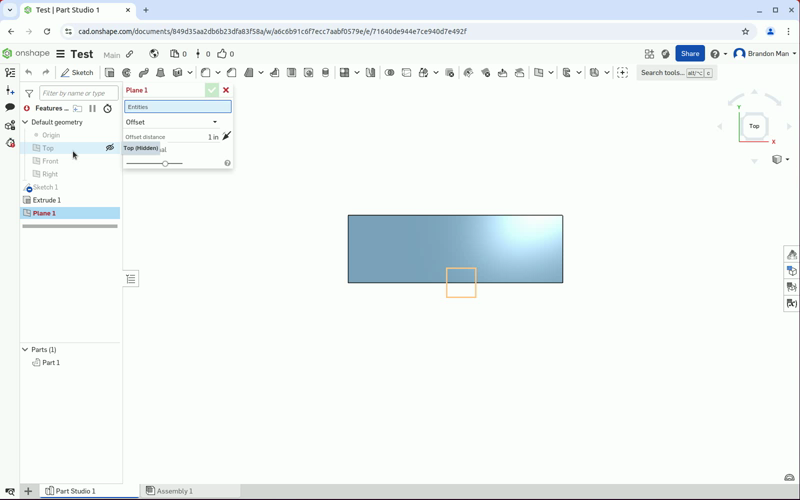
click(73, 150)
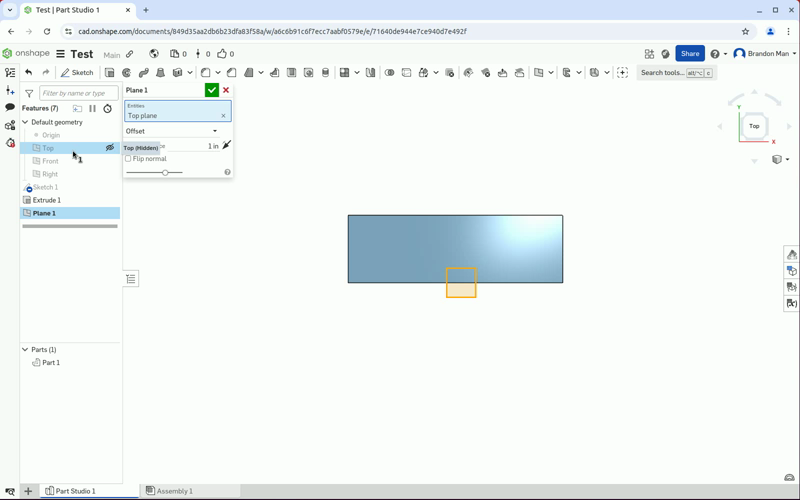
key(tab, 2)
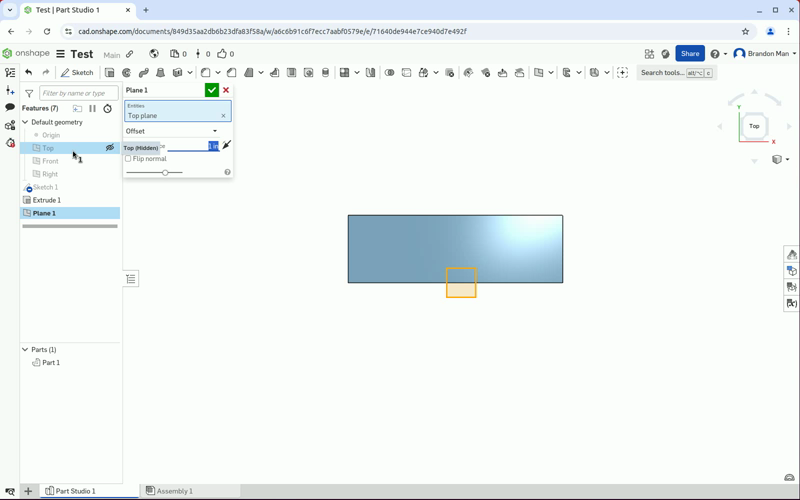
text(16.607)
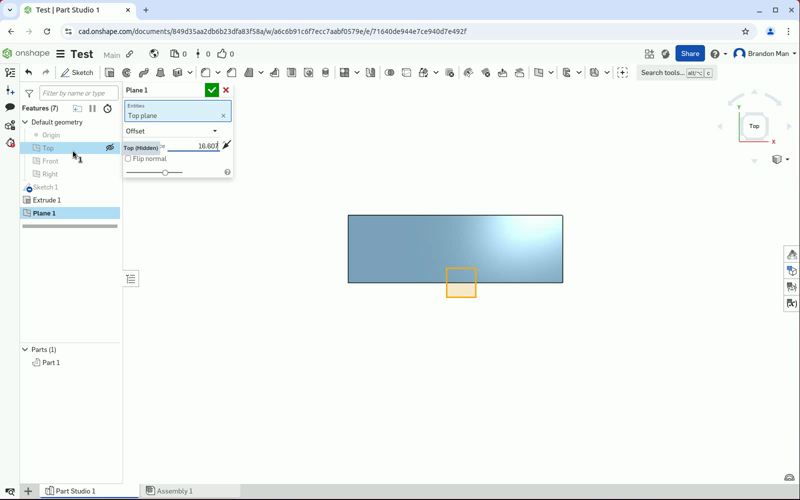
key(enter, 2)
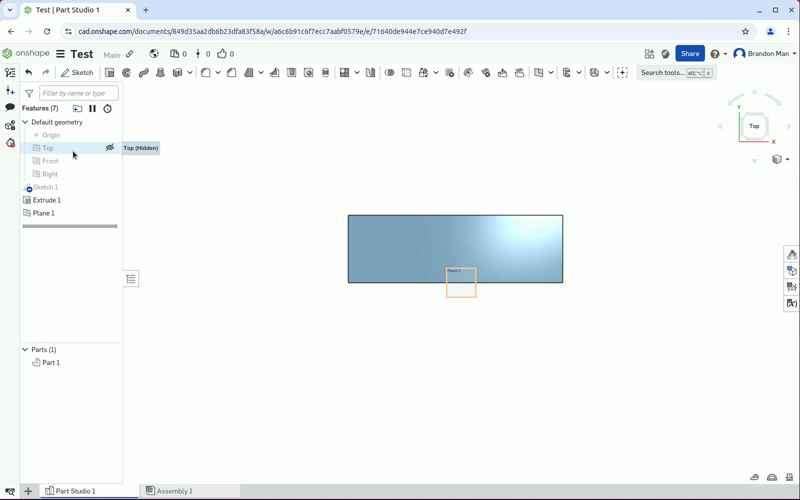
key(shift+s)
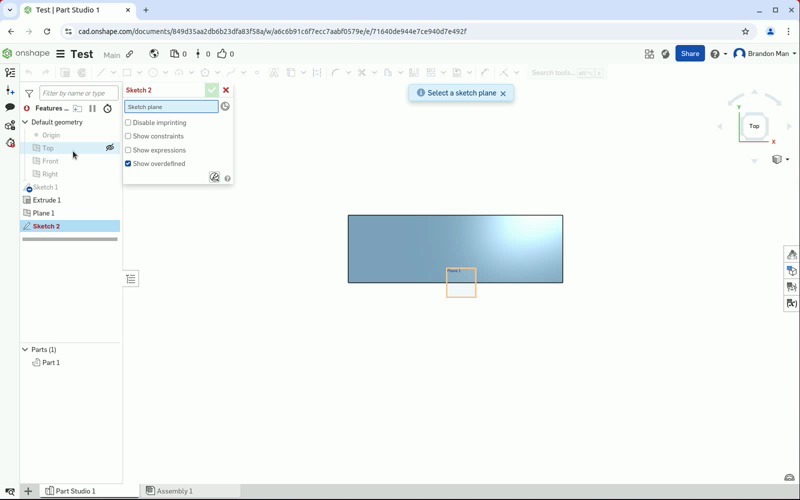
mouse_move(73, 215)
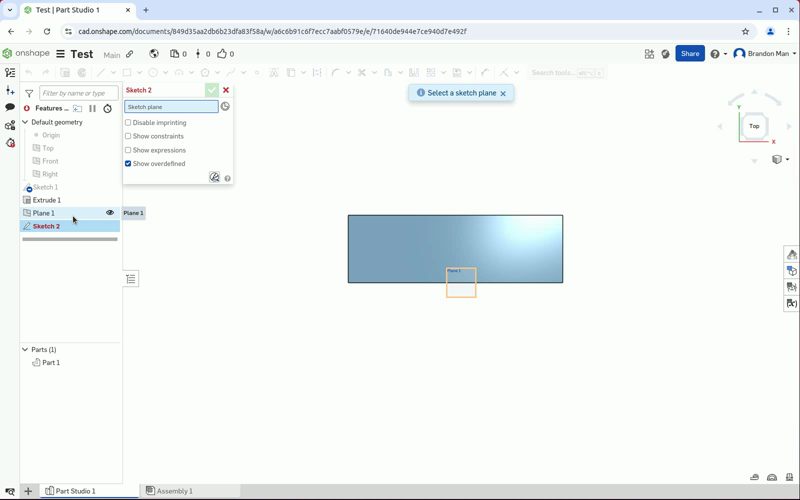
click(73, 215)
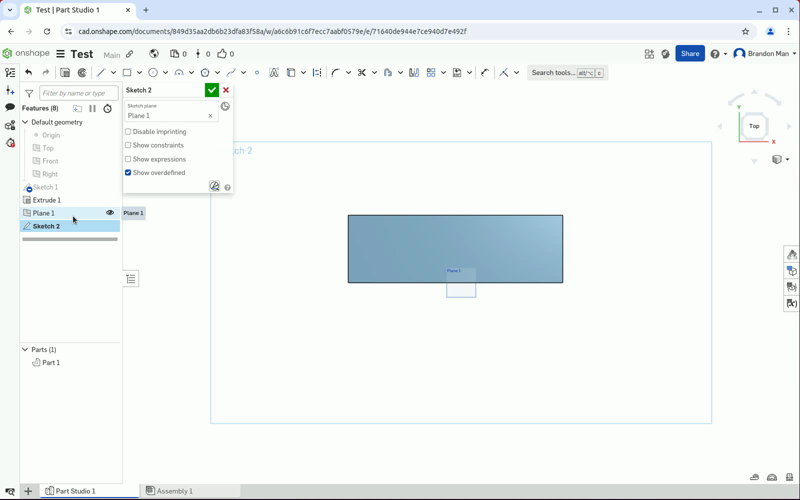
mouse_move(73, 352)
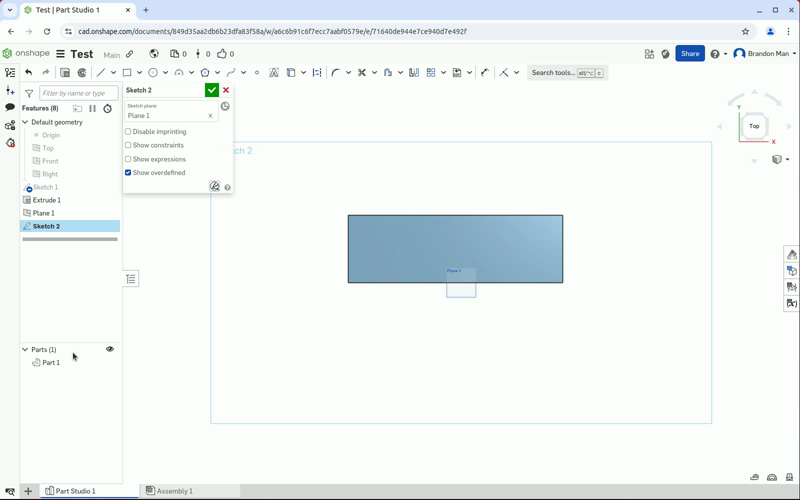
key(y)
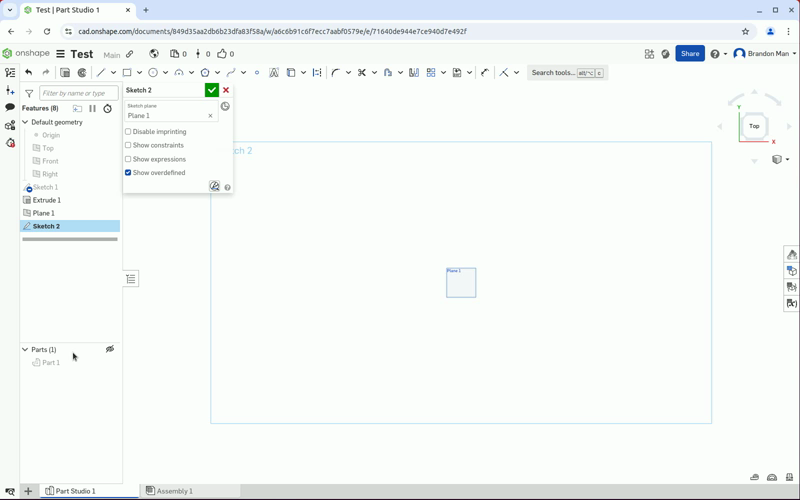
key(l)
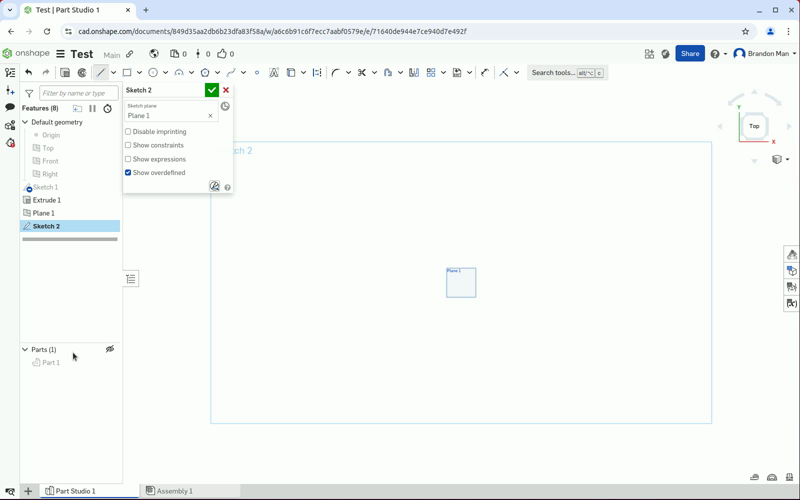
key_down(shift)
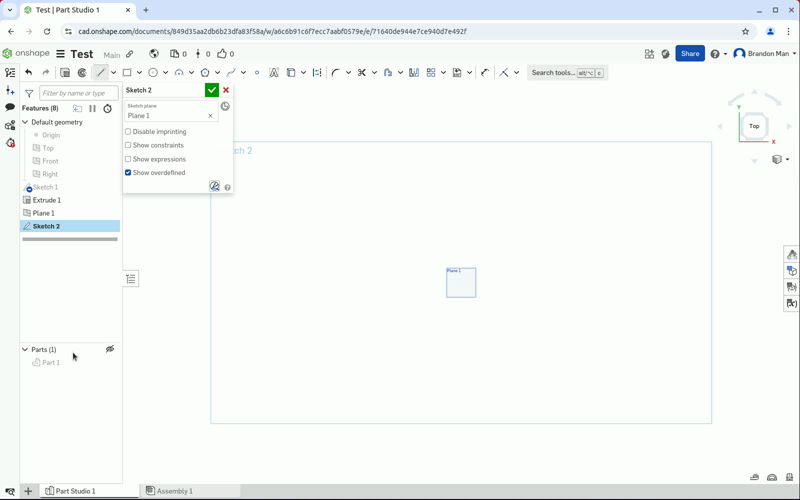
mouse_move(438, 273)
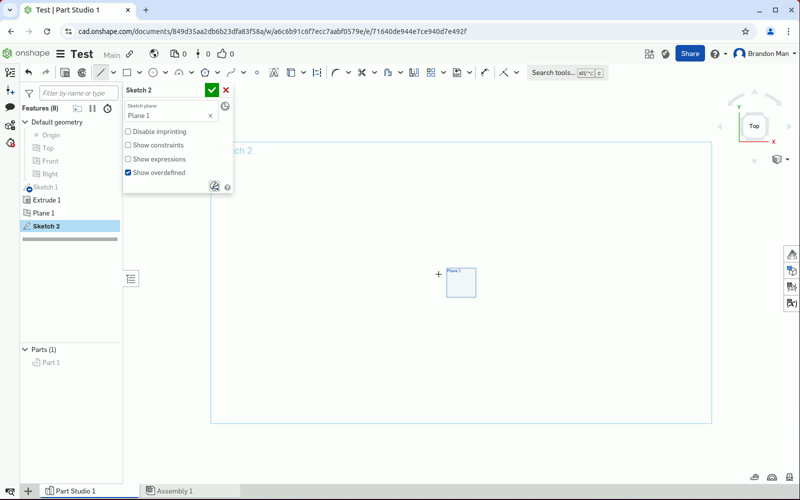
click(438, 273)
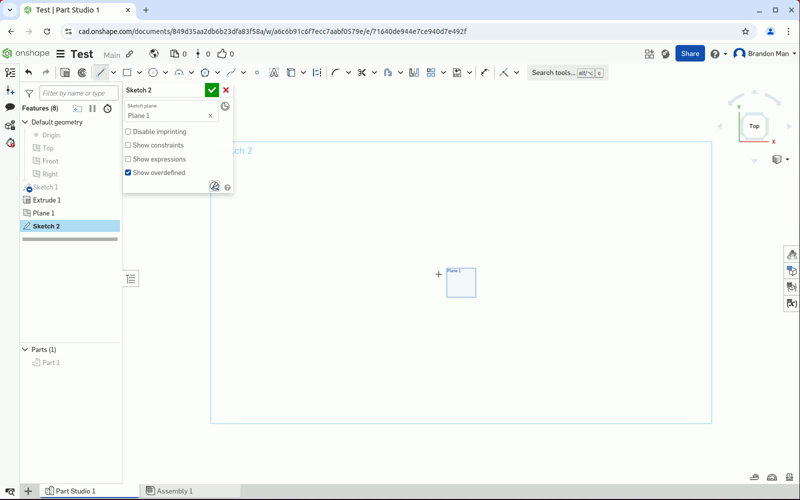
key_up(shift)
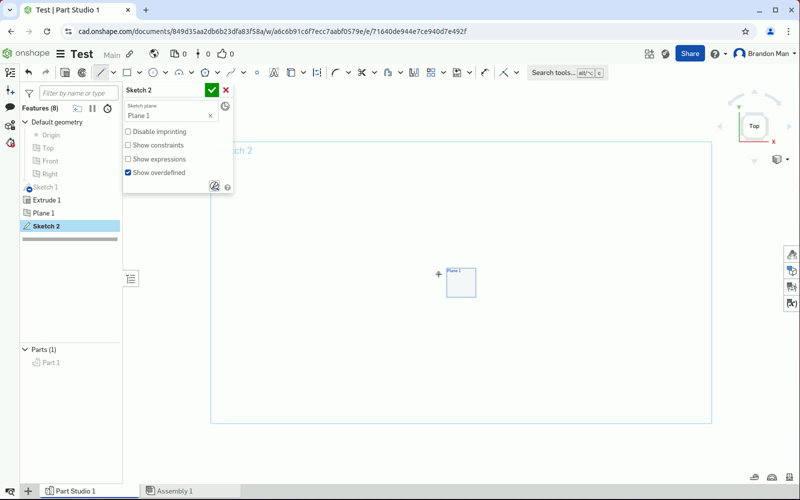
key_down(shift)
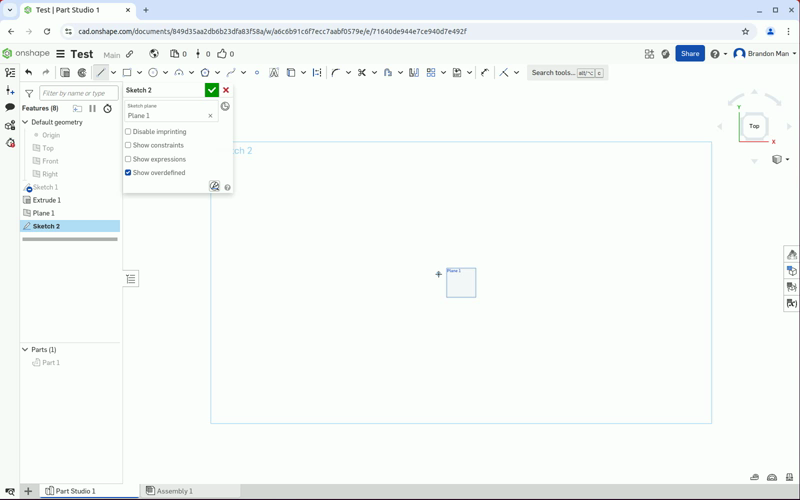
mouse_move(468, 273)
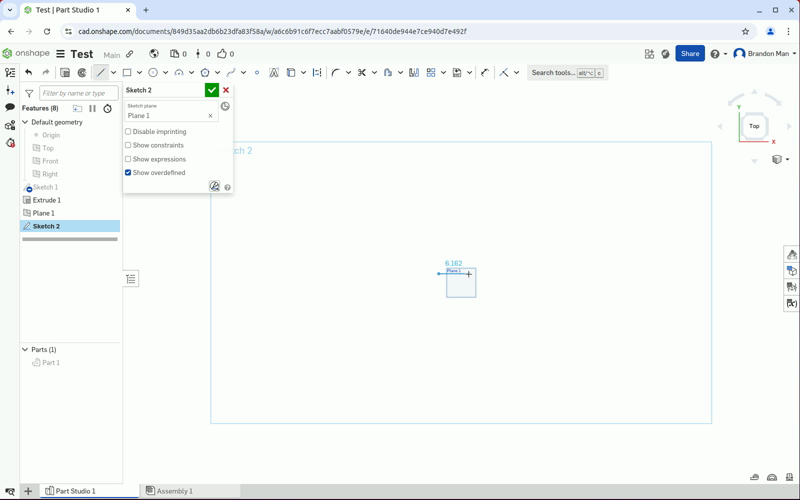
mouse_move(483, 273)
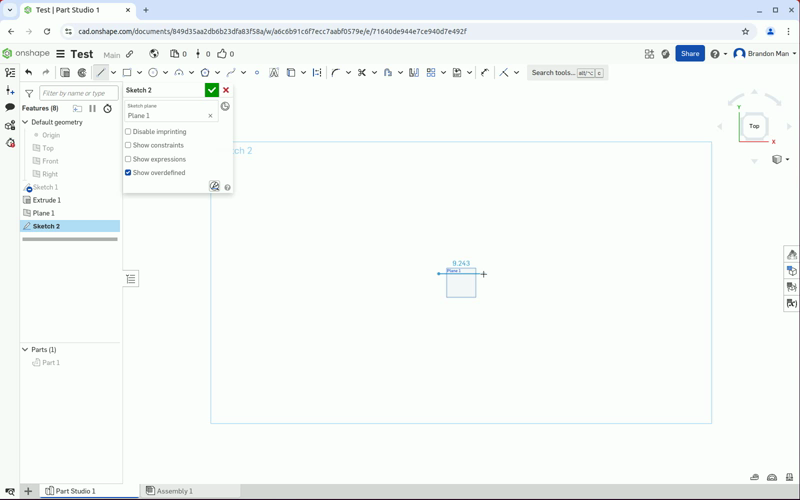
click(483, 273)
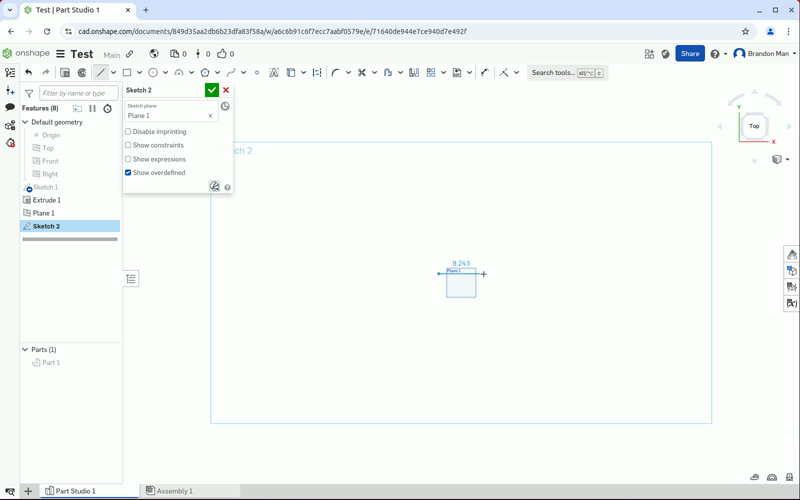
key_up(shift)
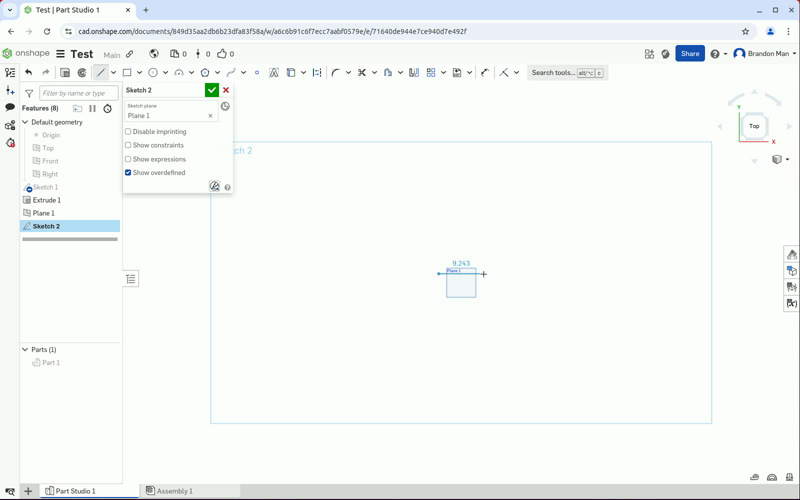
key_down(shift)
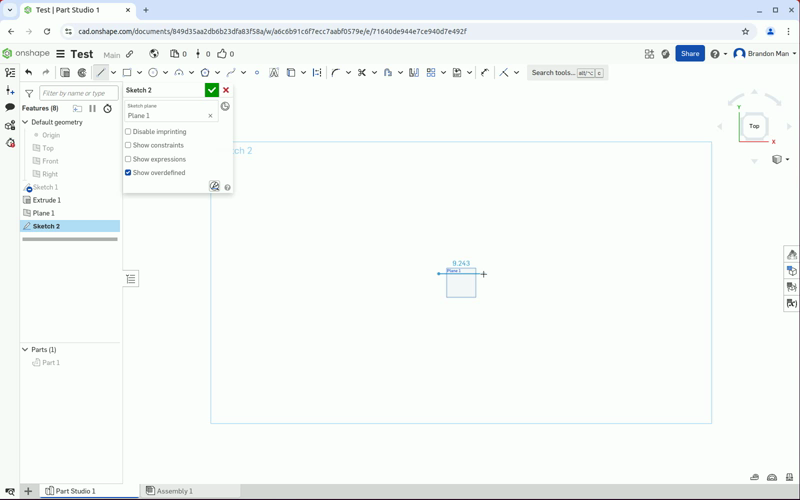
mouse_move(513, 273)
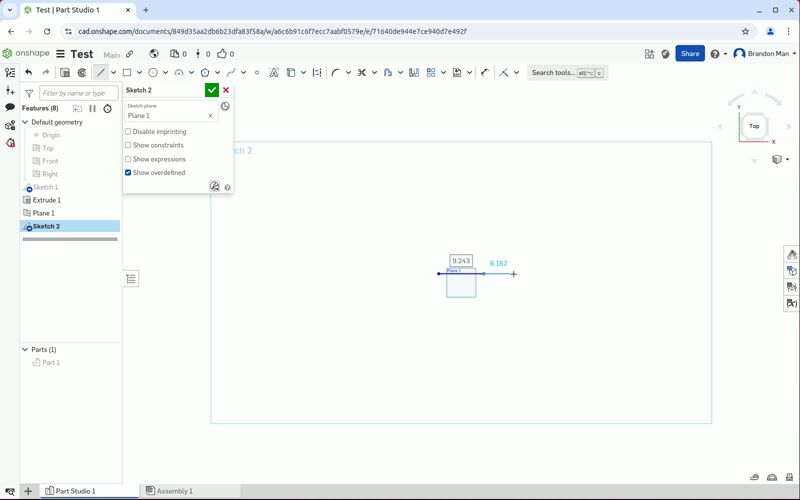
mouse_move(483, 219)
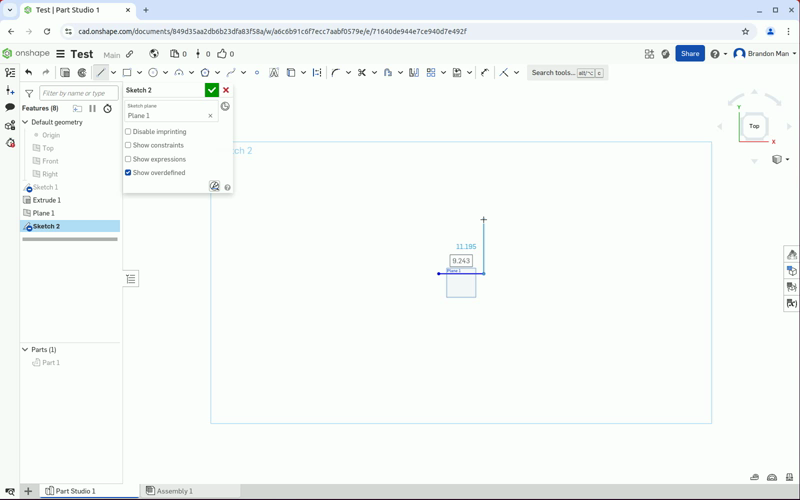
click(483, 219)
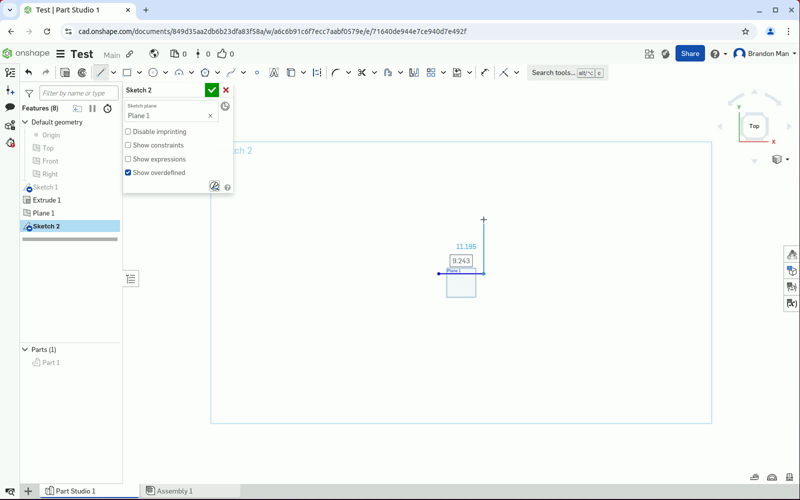
key_up(shift)
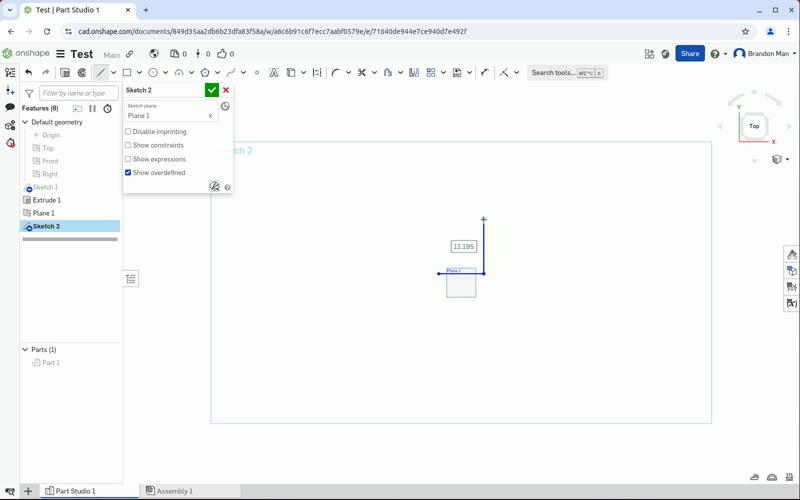
key_down(shift)
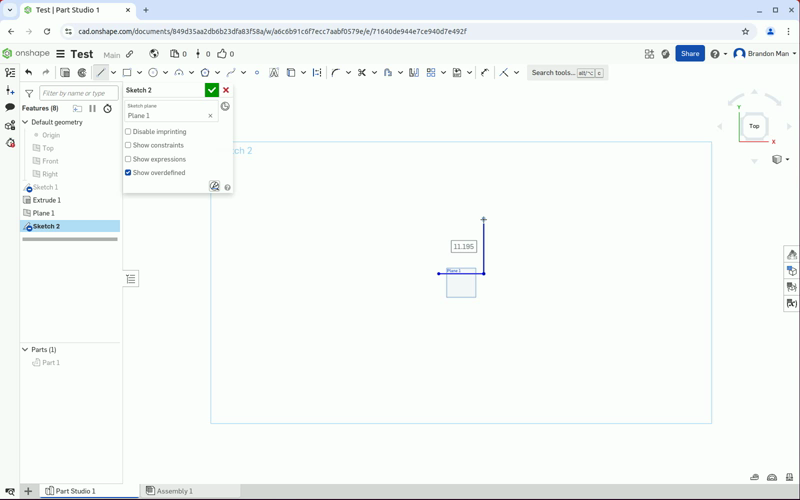
mouse_move(513, 219)
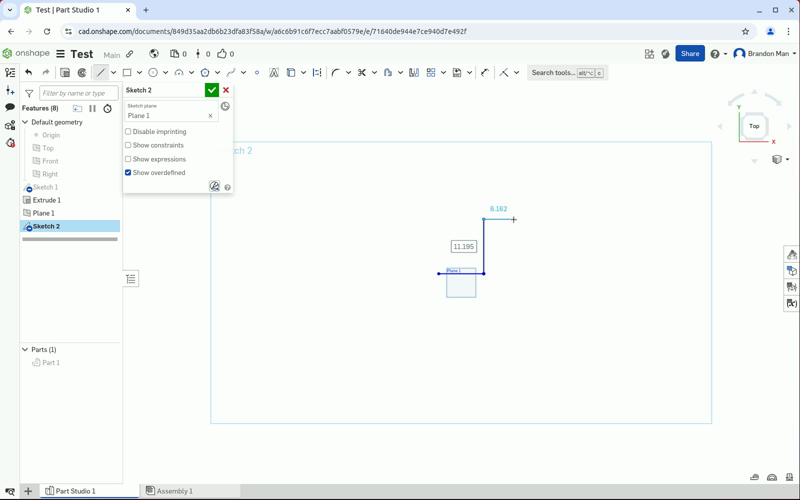
mouse_move(438, 219)
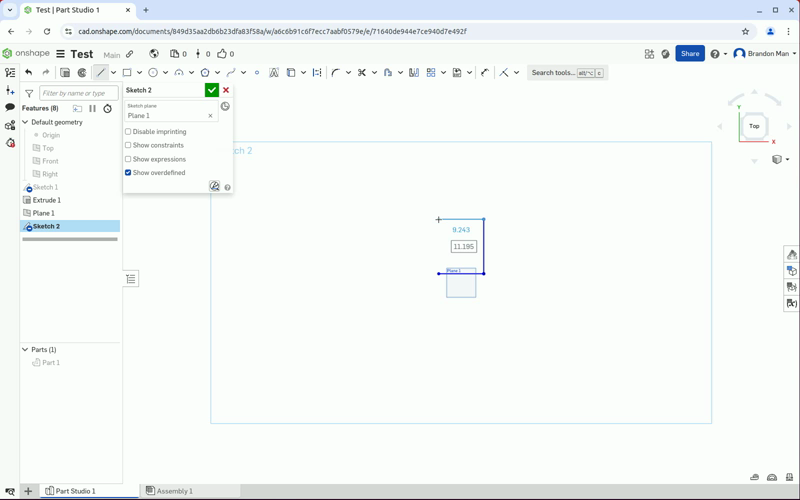
click(438, 219)
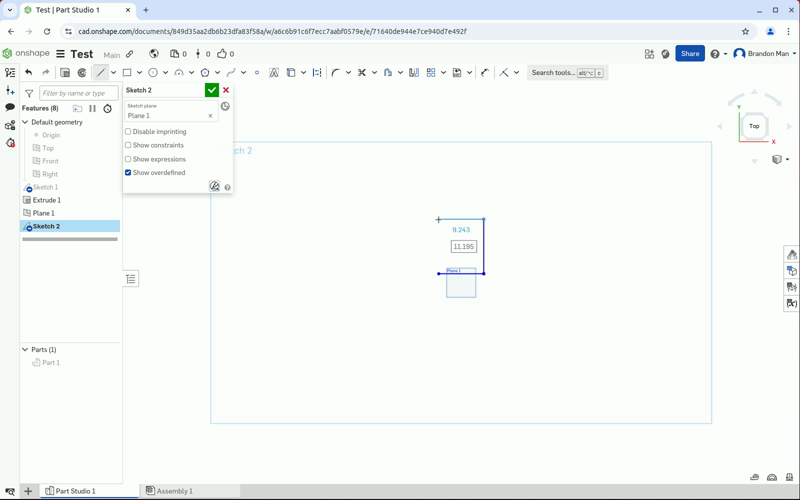
key_up(shift)
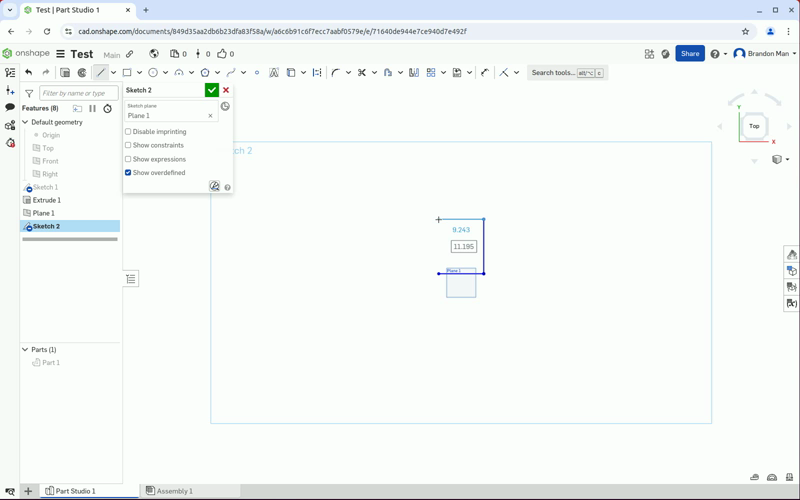
mouse_move(468, 219)
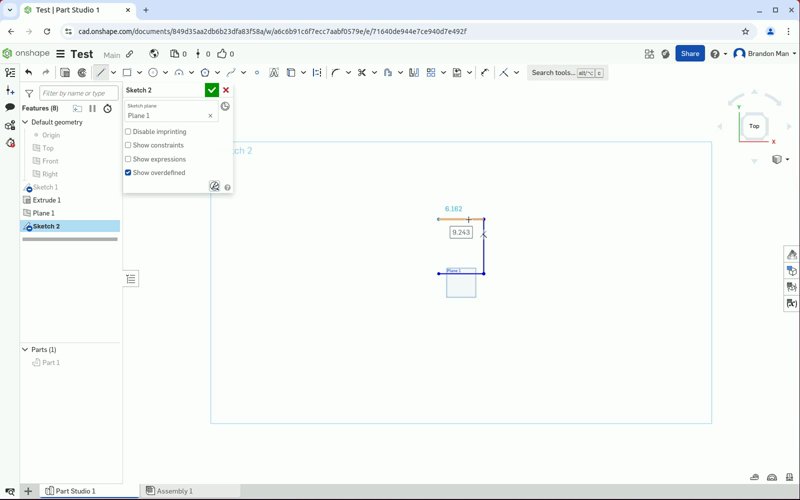
key_down(shift)
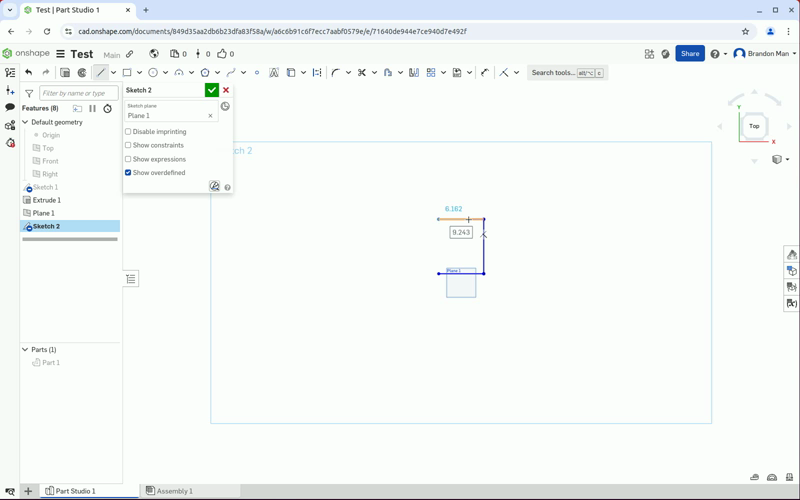
mouse_move(438, 273)
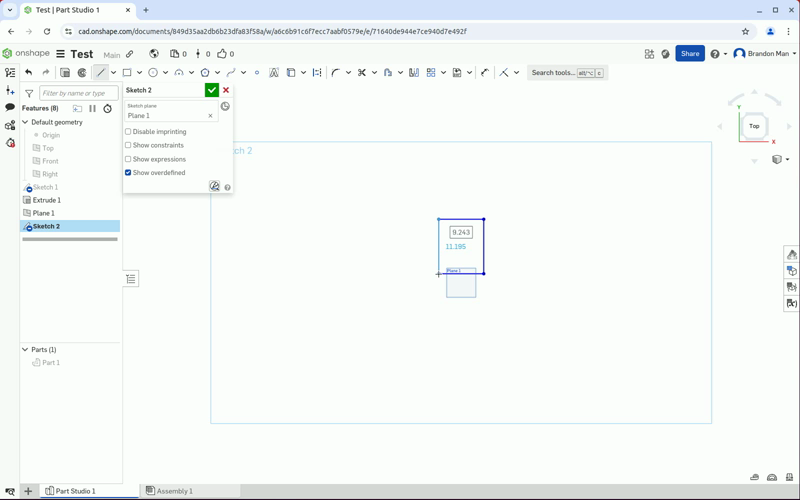
key_up(shift)
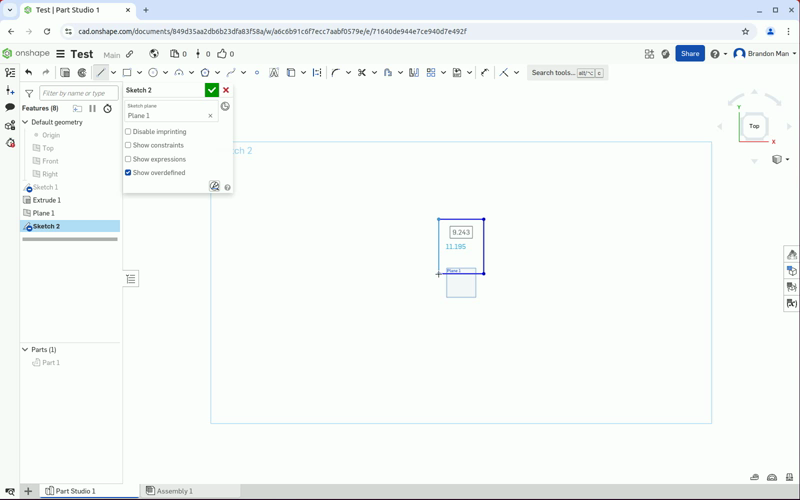
click(438, 273)
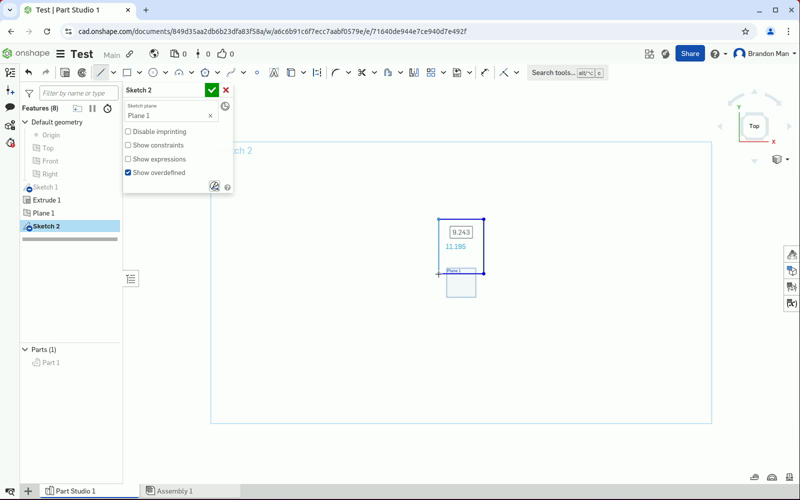
key(esc)
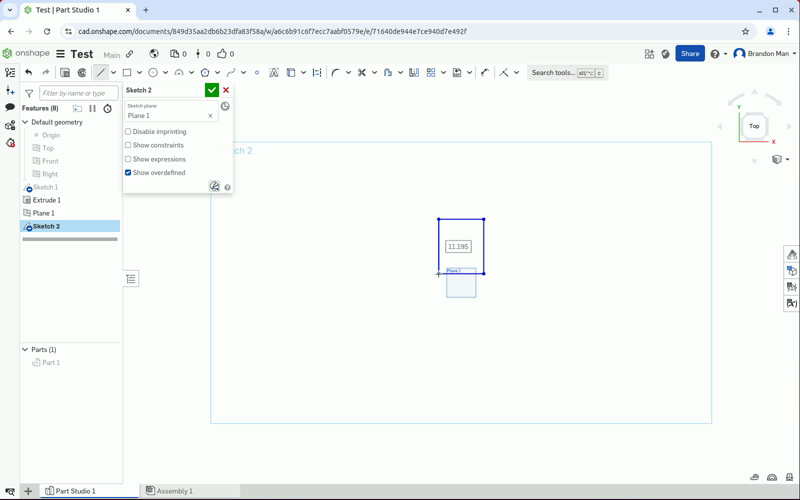
mouse_move(465, 224)
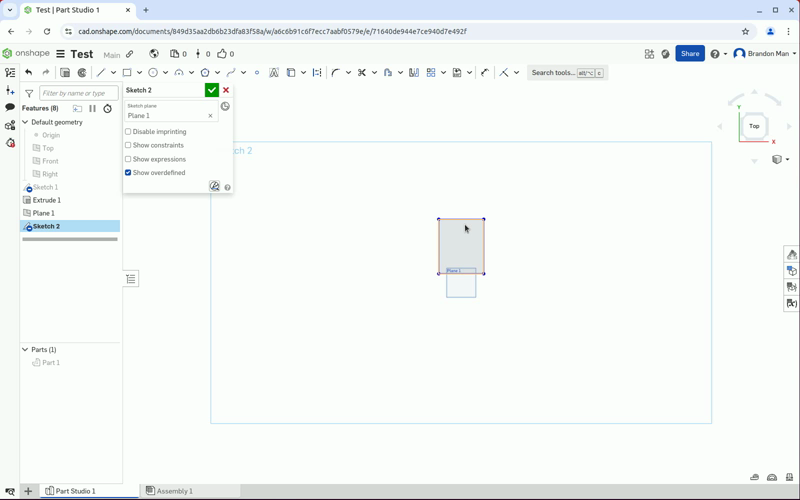
click(465, 224)
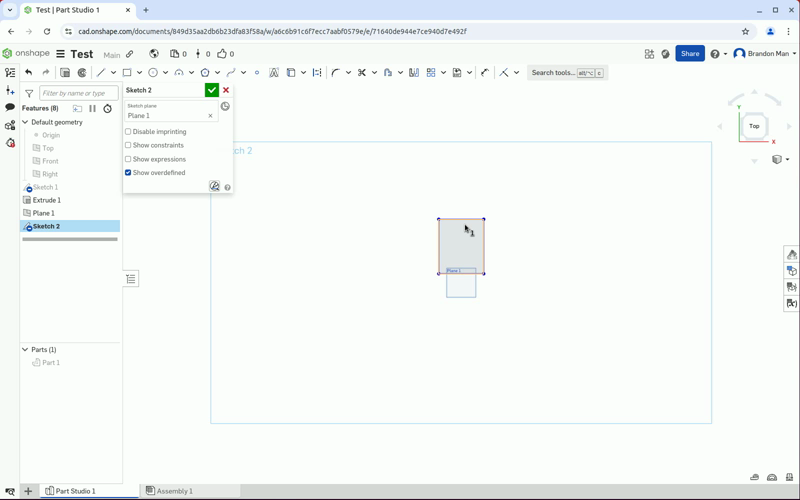
mouse_move(73, 352)
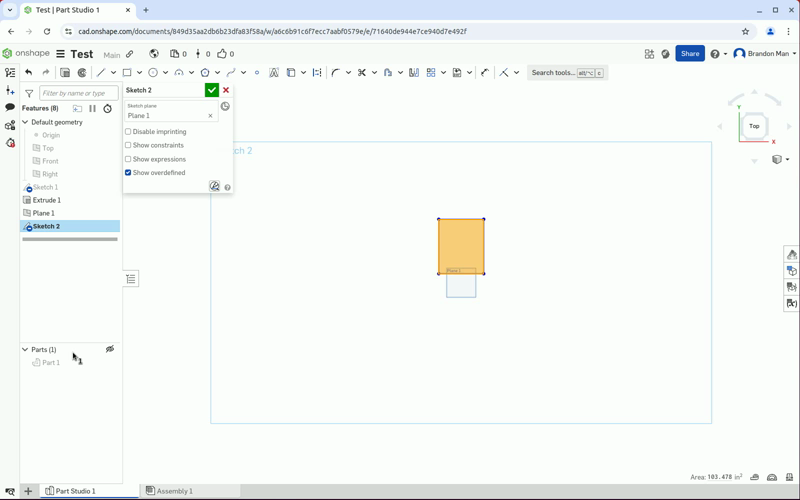
key(shift+y)
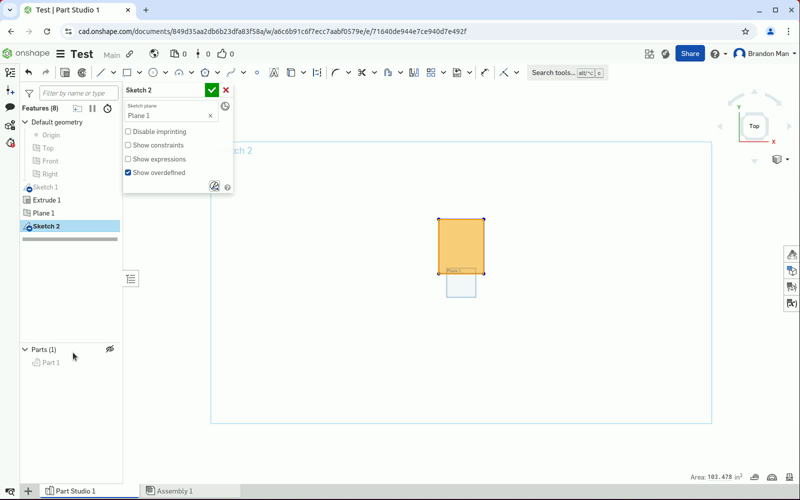
key(shift+e)
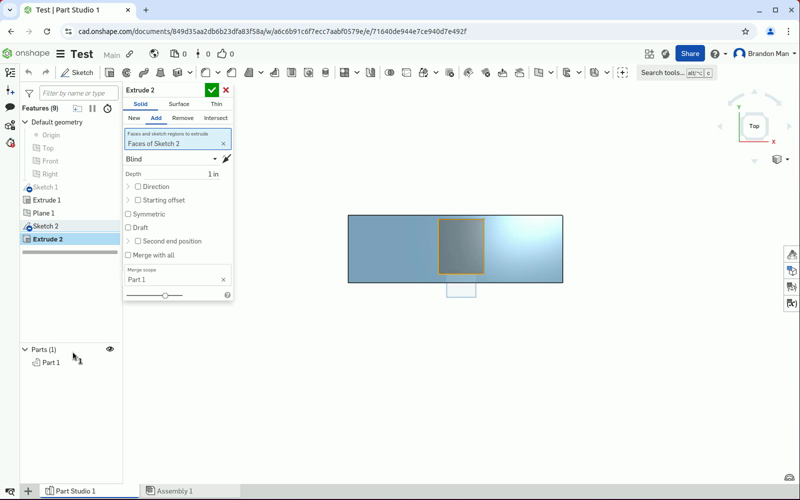
mouse_move(143, 106)
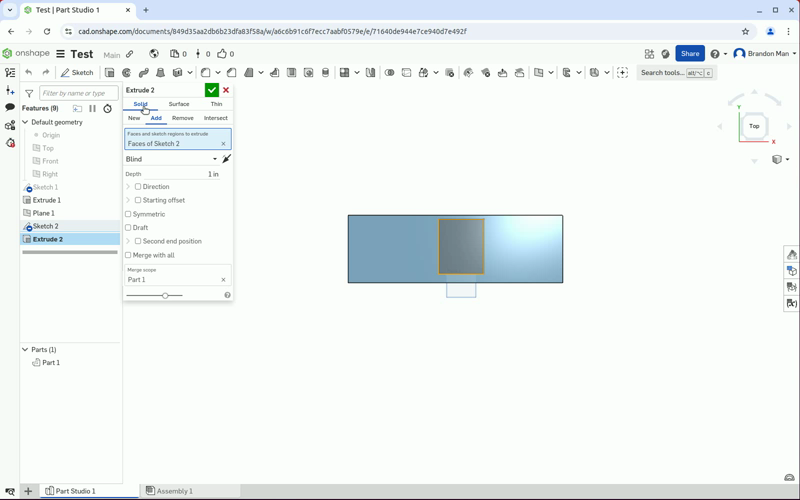
click(143, 106)
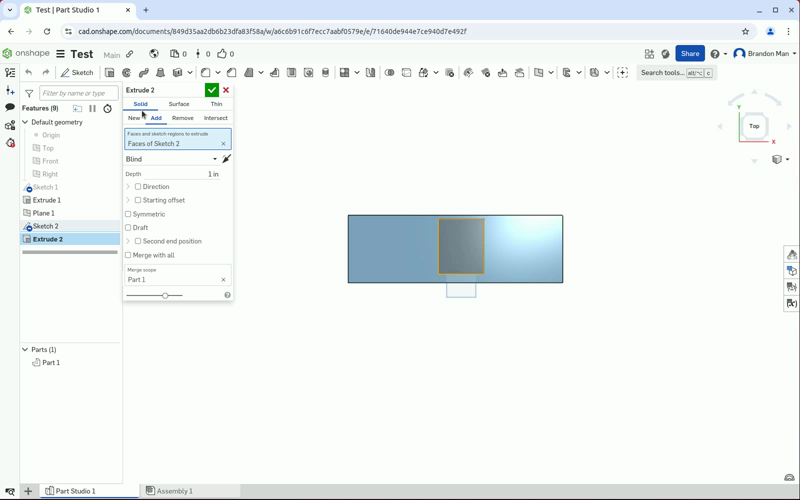
mouse_move(137, 120)
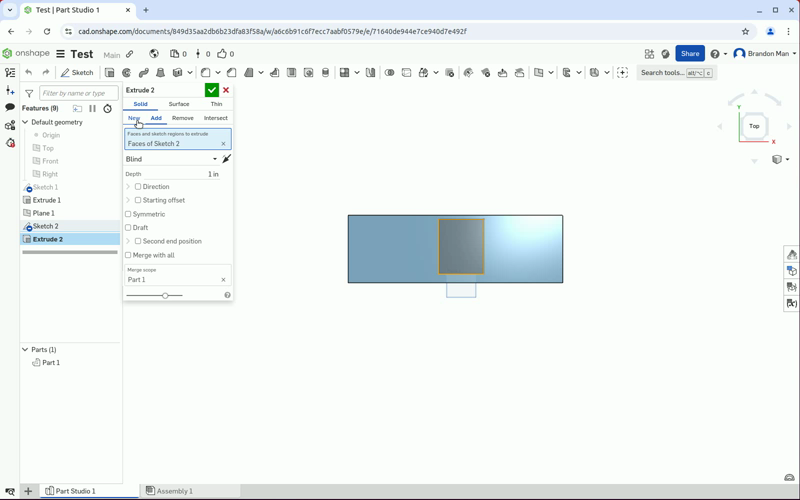
click(137, 120)
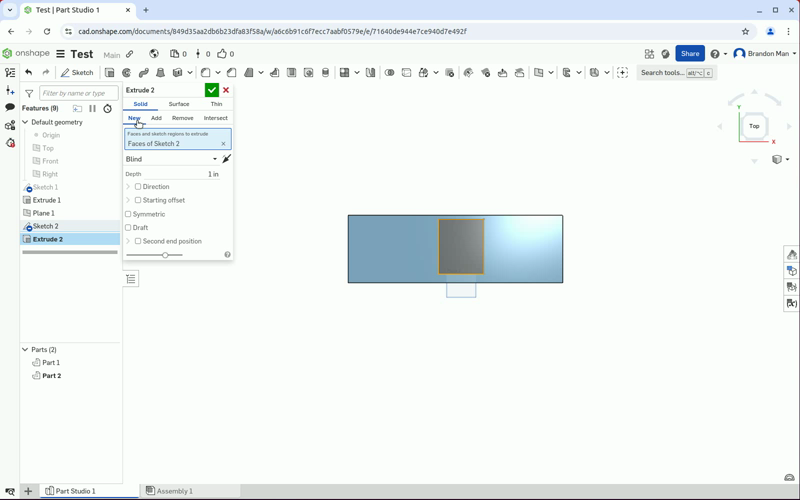
key(tab, 4)
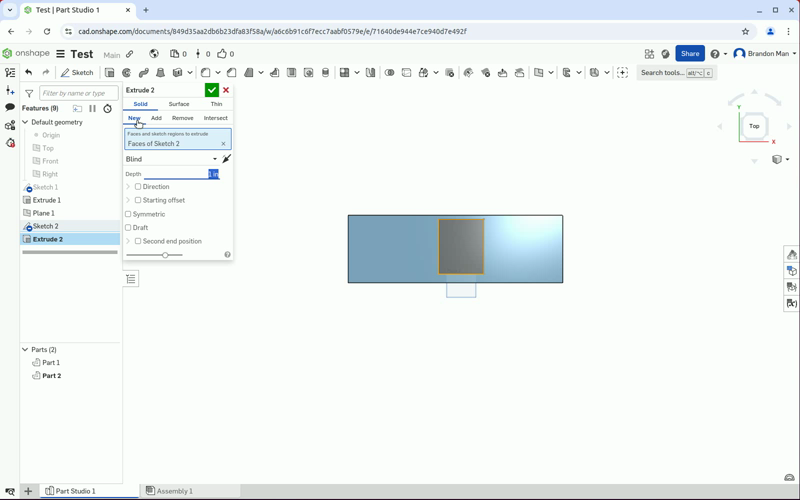
text(2.407)
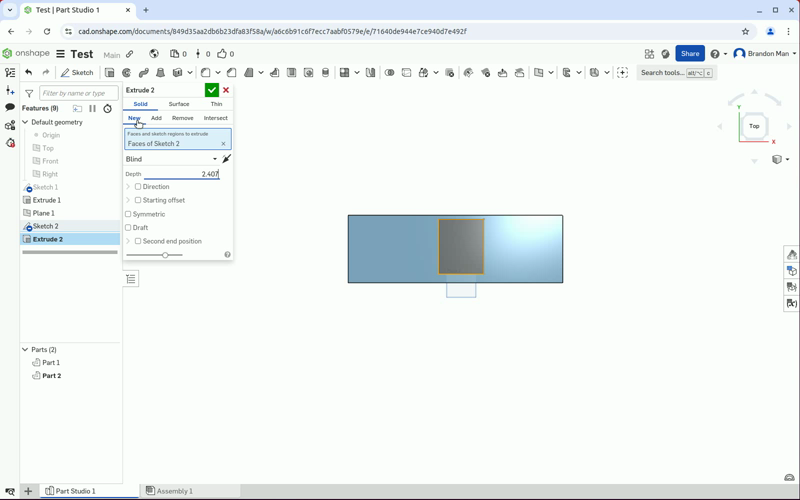
key(enter)
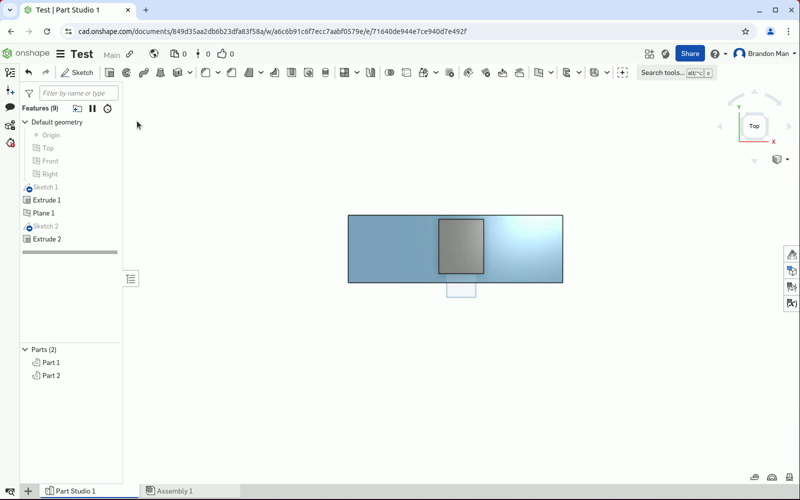
key(shift+h)
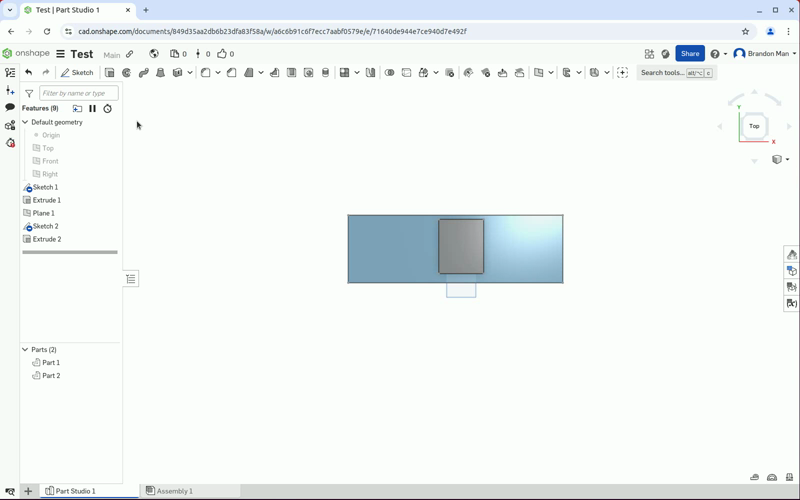
key(shift+h)
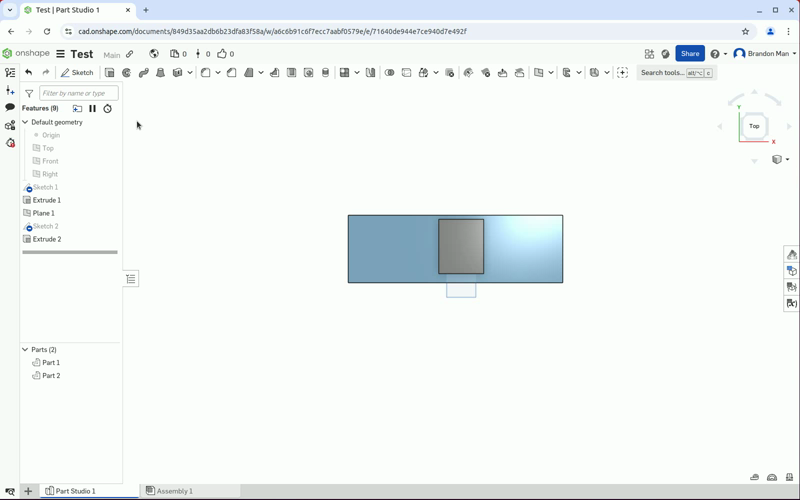
mouse_move(73, 189)
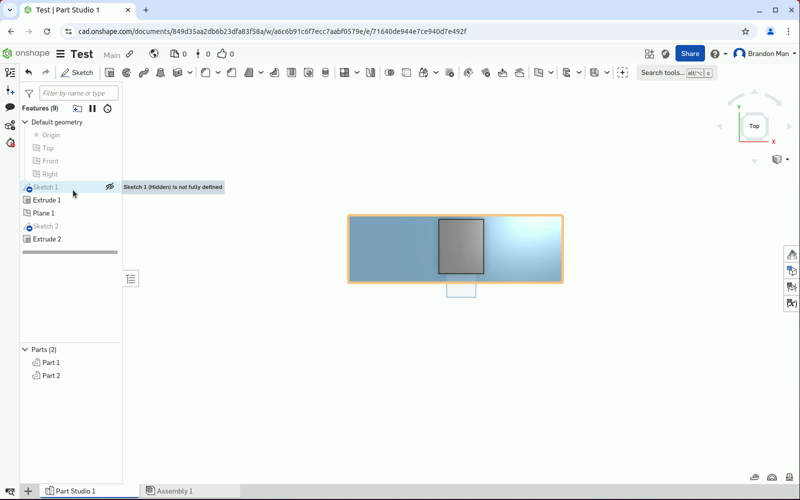
click(73, 189)
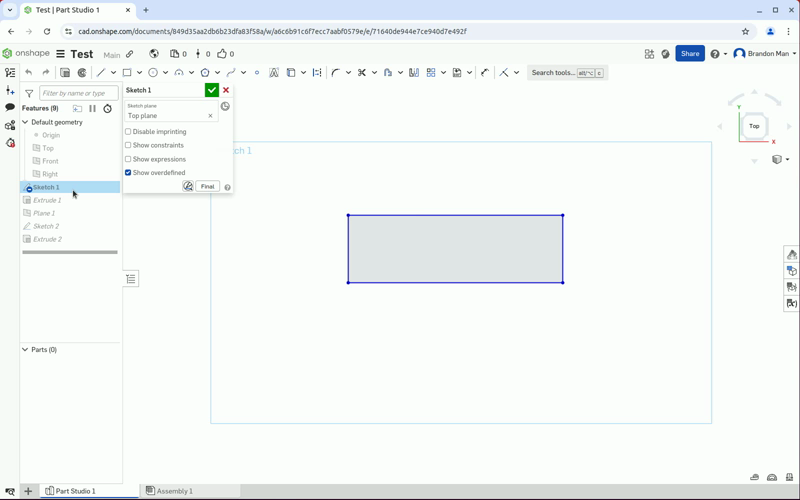
mouse_move(229, 92)
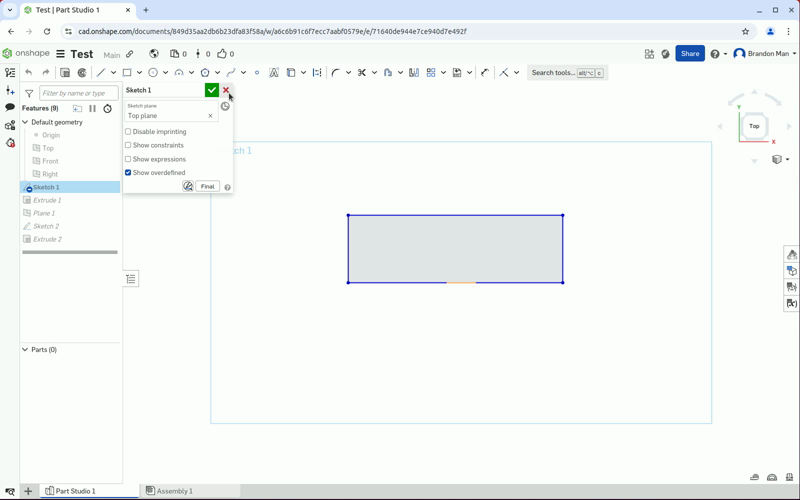
click(229, 92)
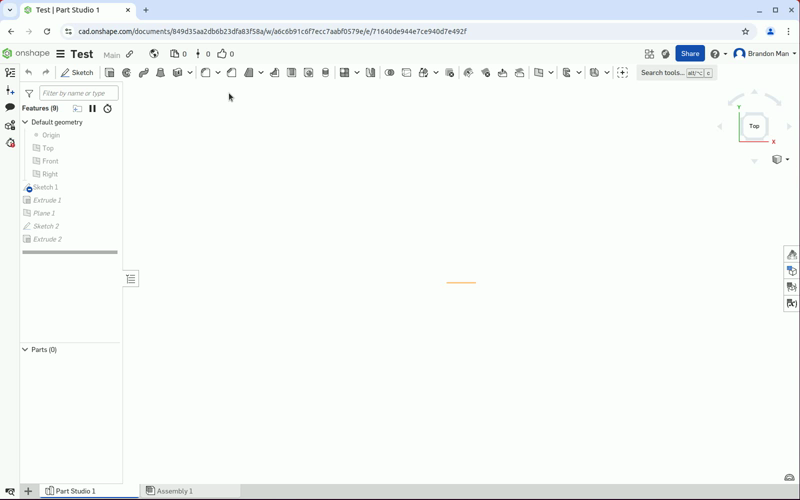
key(shift+s)
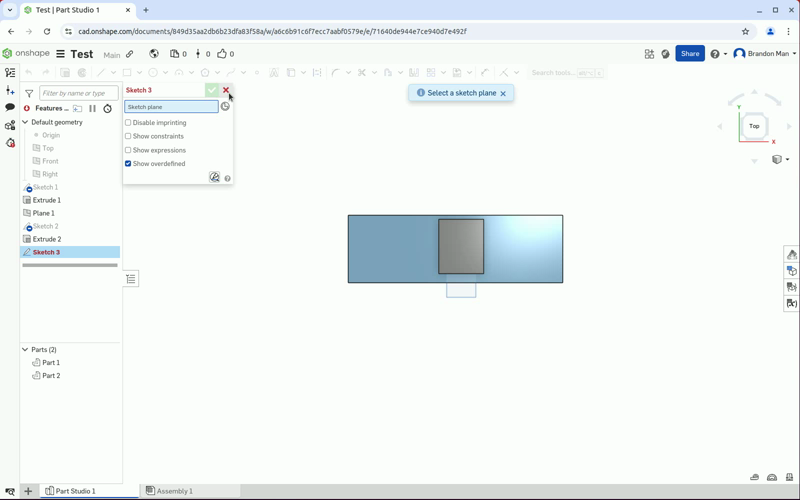
mouse_move(73, 215)
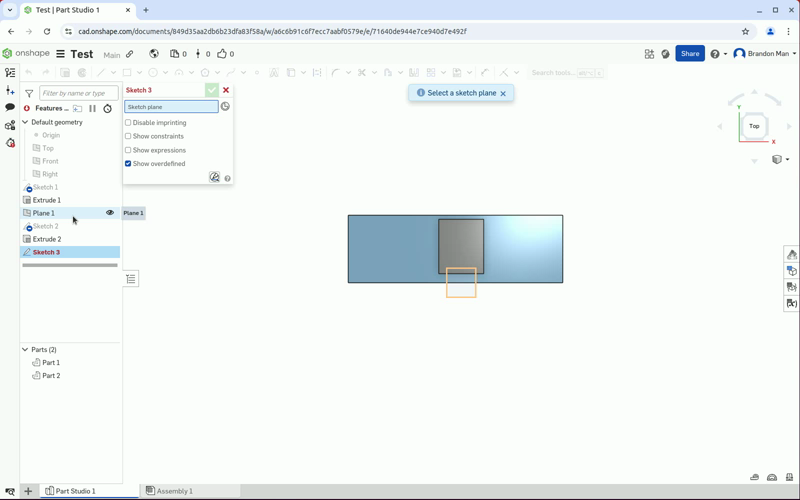
click(73, 215)
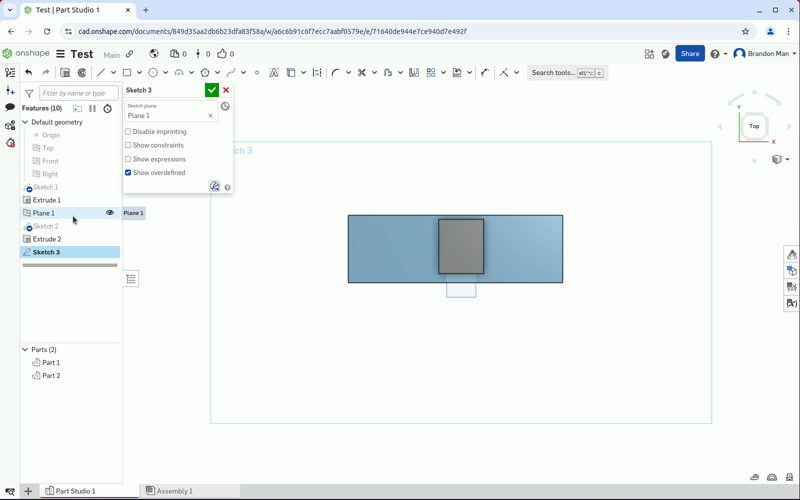
mouse_move(73, 352)
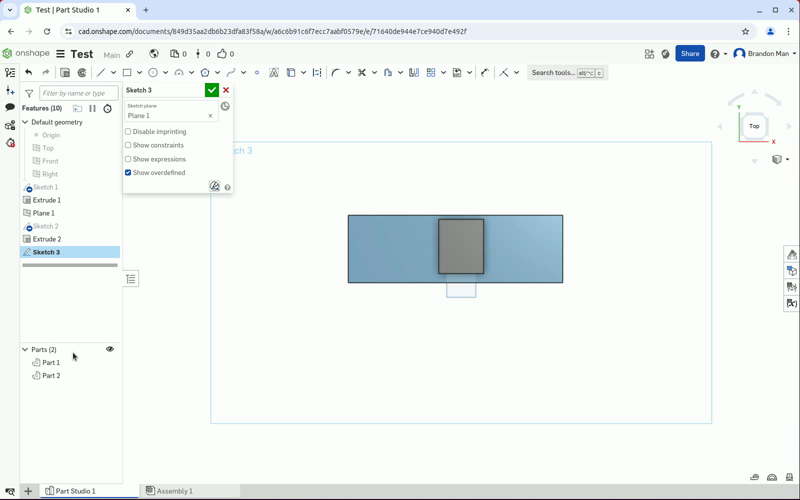
key(y)
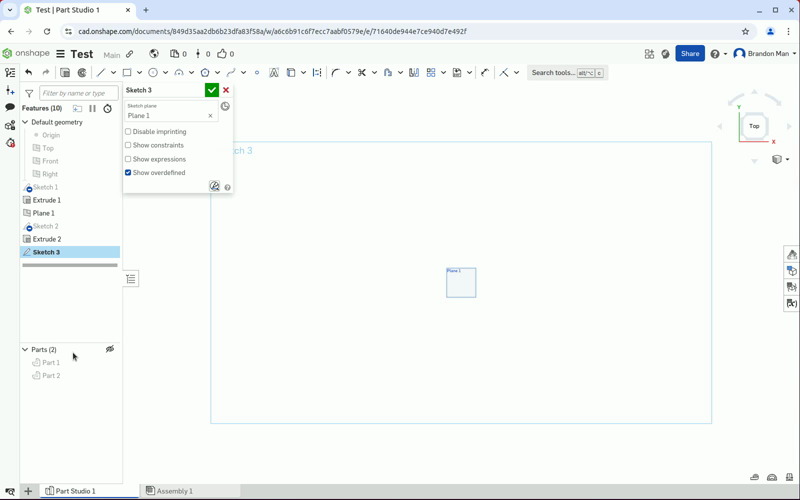
key(l)
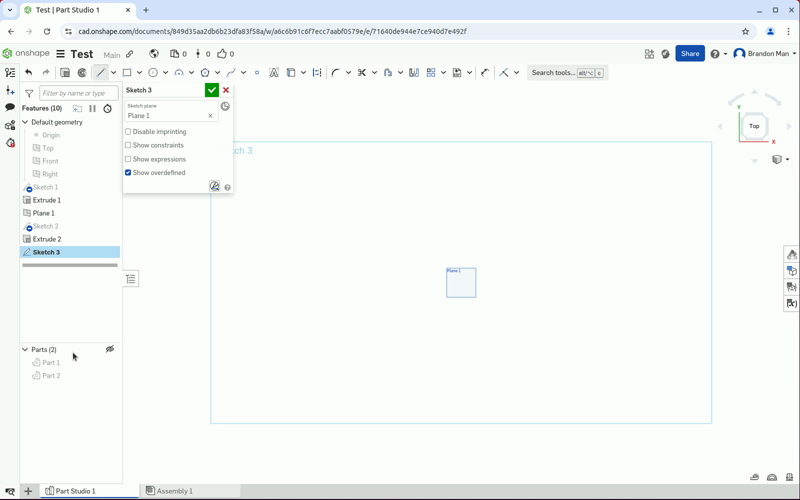
key_down(shift)
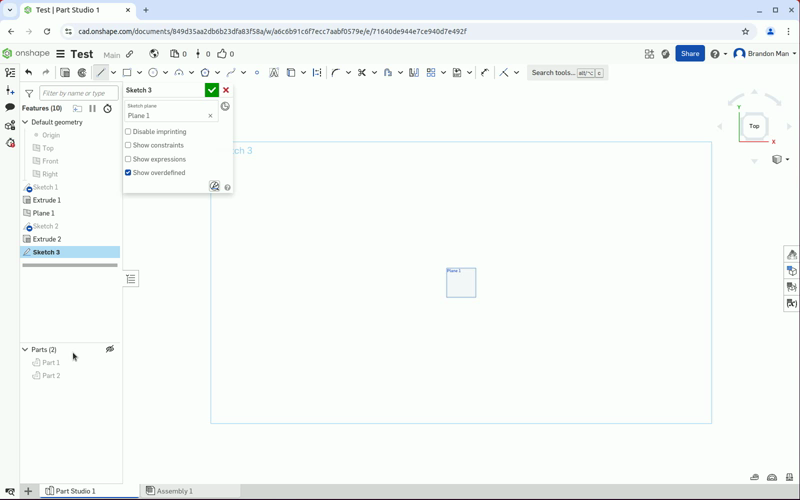
mouse_move(397, 265)
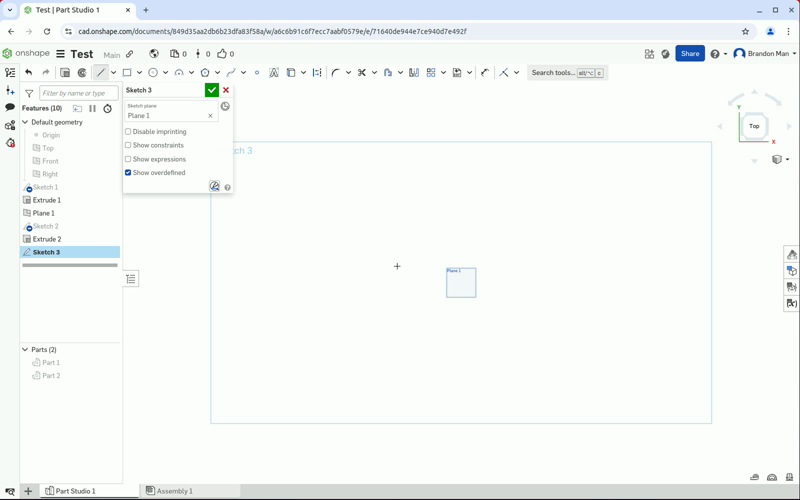
click(397, 265)
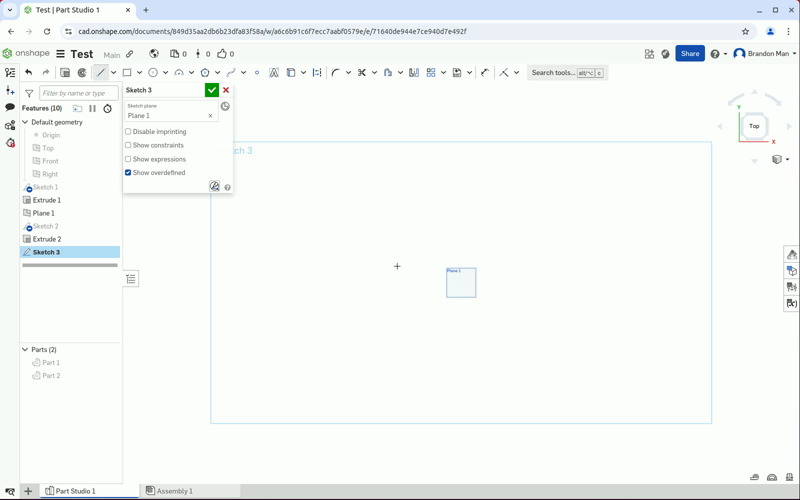
key_up(shift)
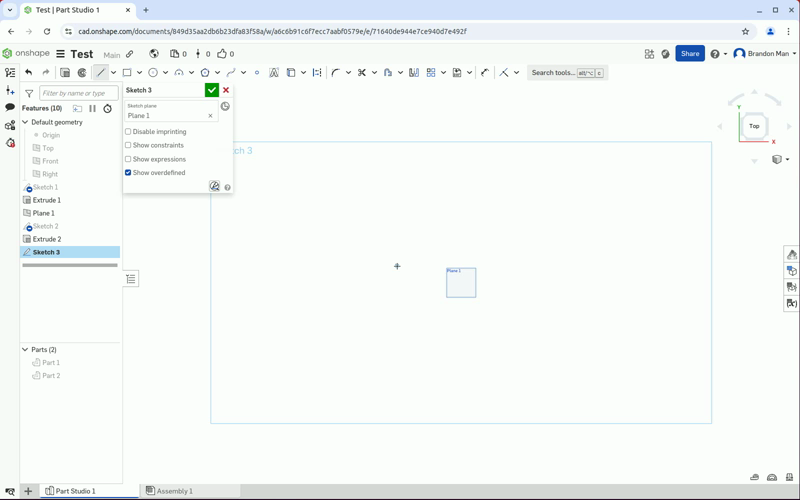
key_down(shift)
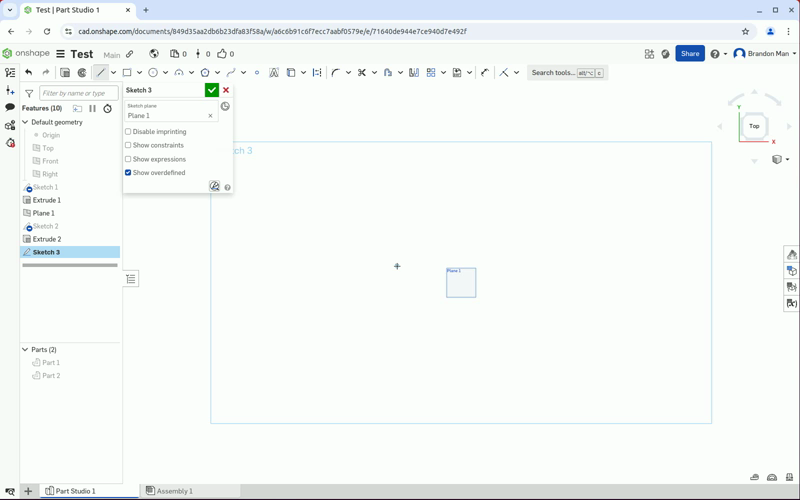
mouse_move(427, 265)
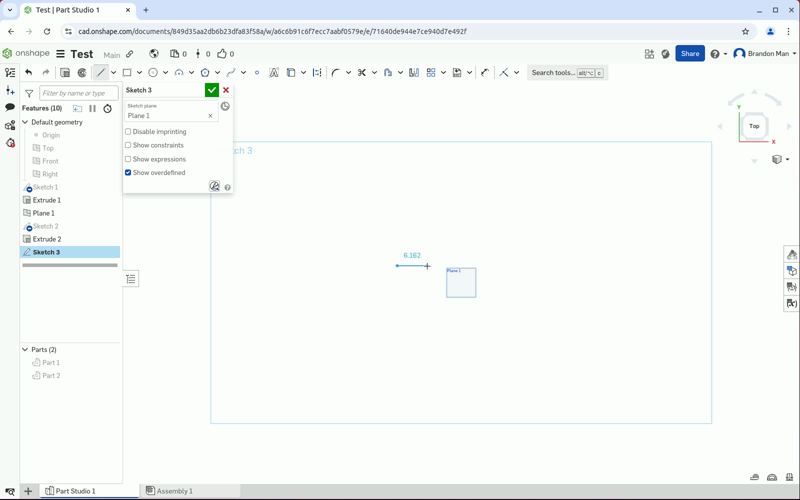
mouse_move(433, 265)
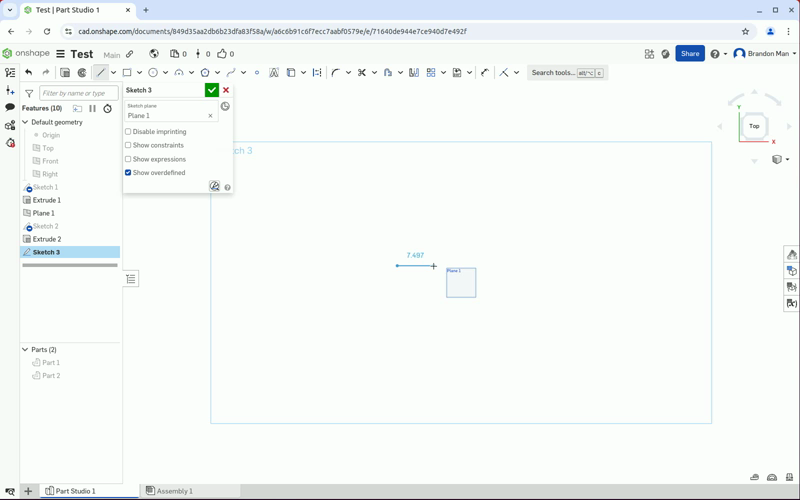
click(433, 265)
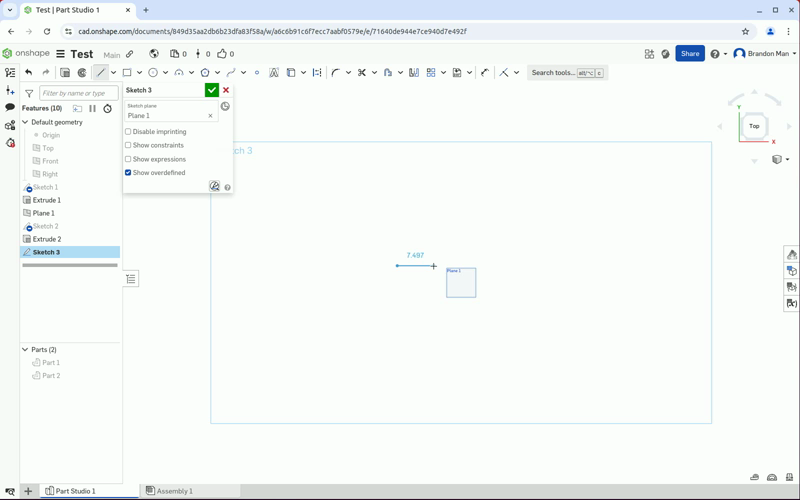
key_up(shift)
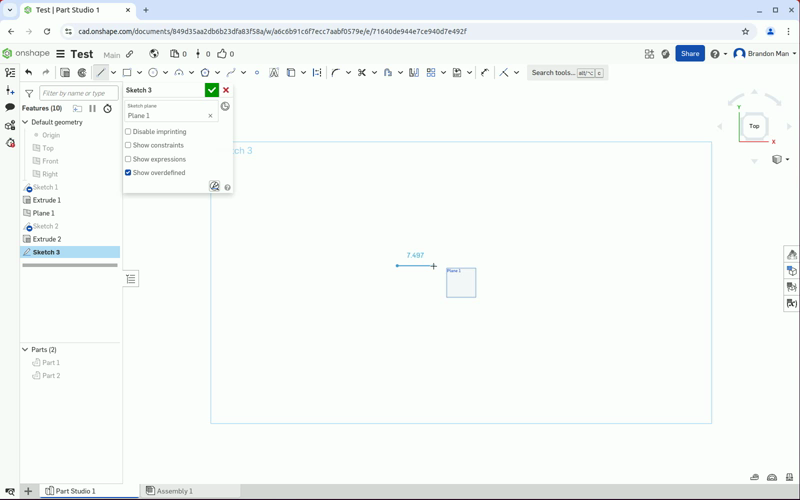
key_down(shift)
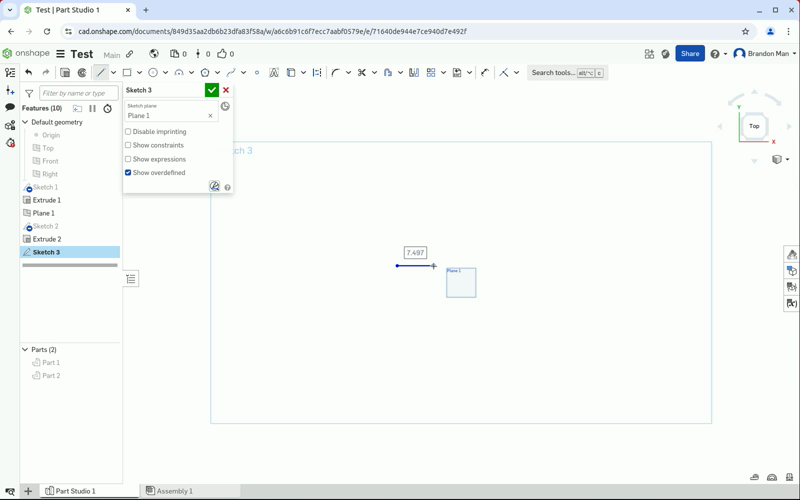
mouse_move(463, 265)
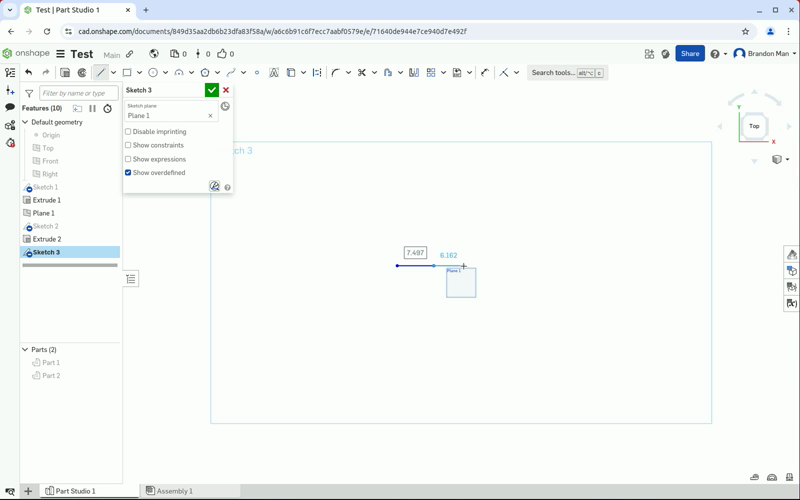
mouse_move(433, 220)
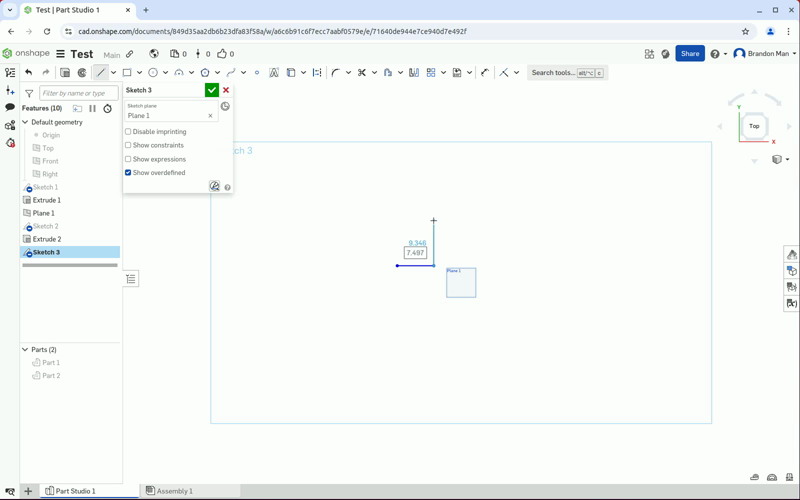
click(433, 220)
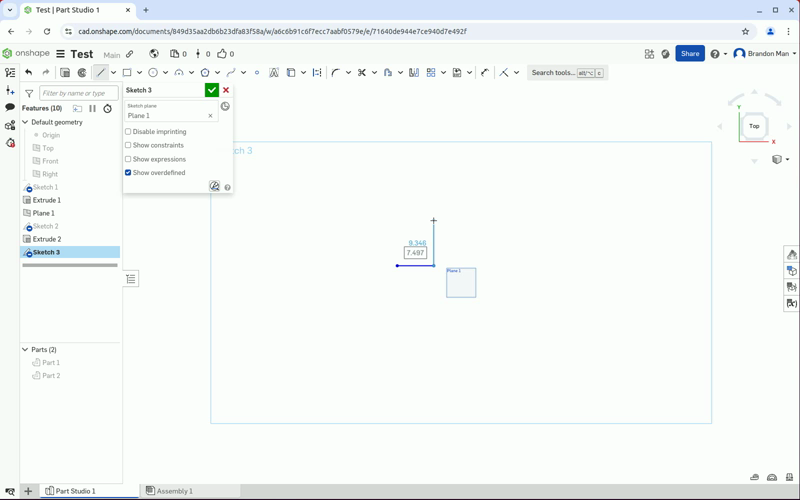
key_up(shift)
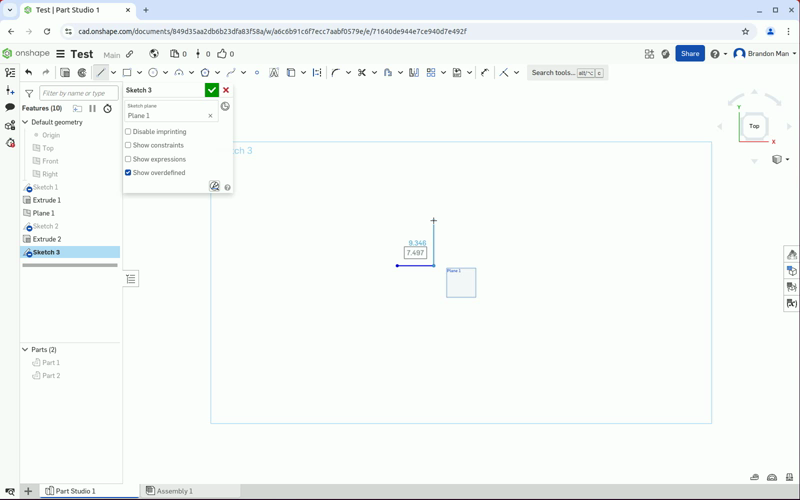
key_down(shift)
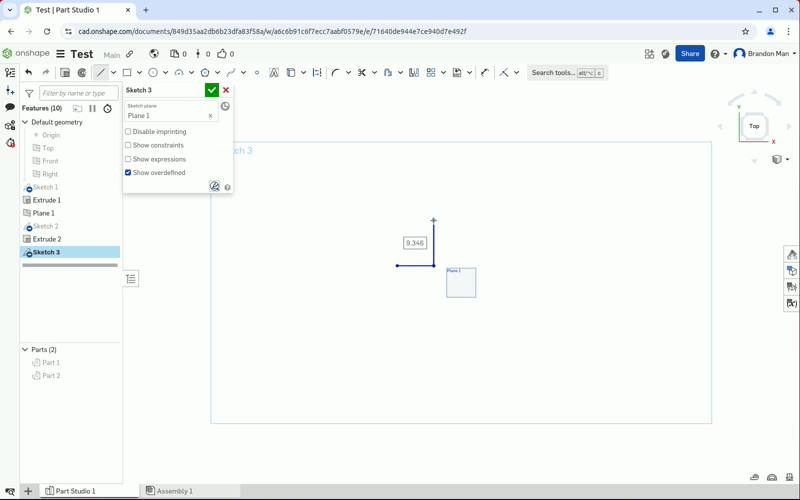
mouse_move(463, 220)
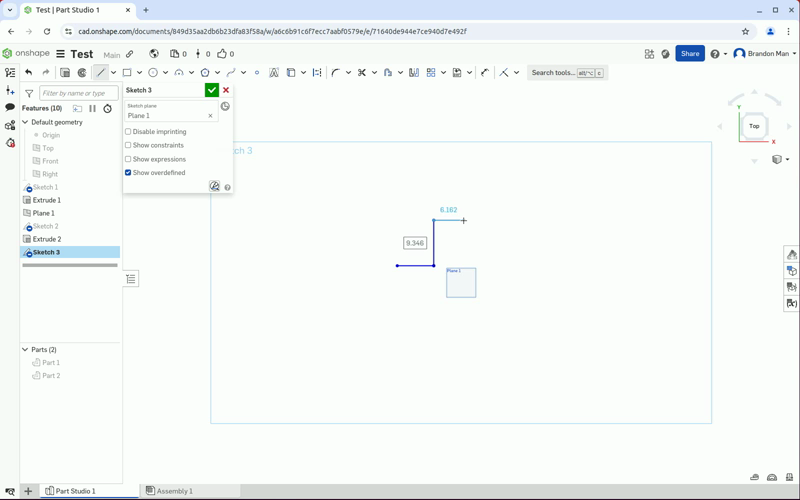
mouse_move(397, 220)
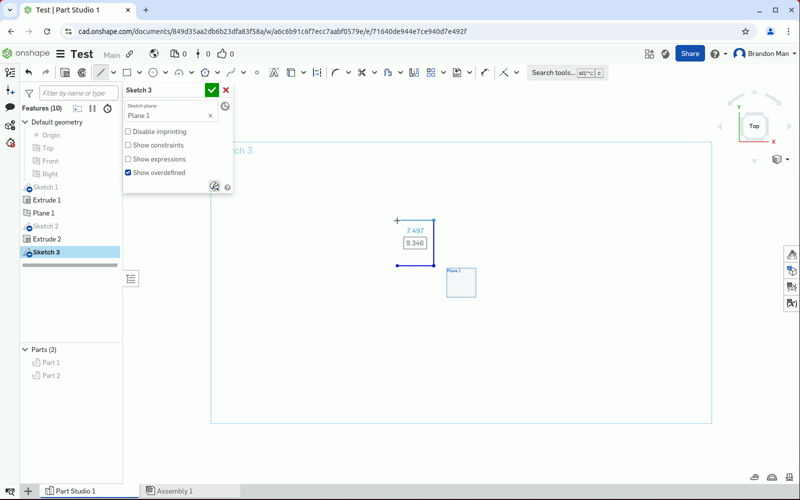
click(397, 220)
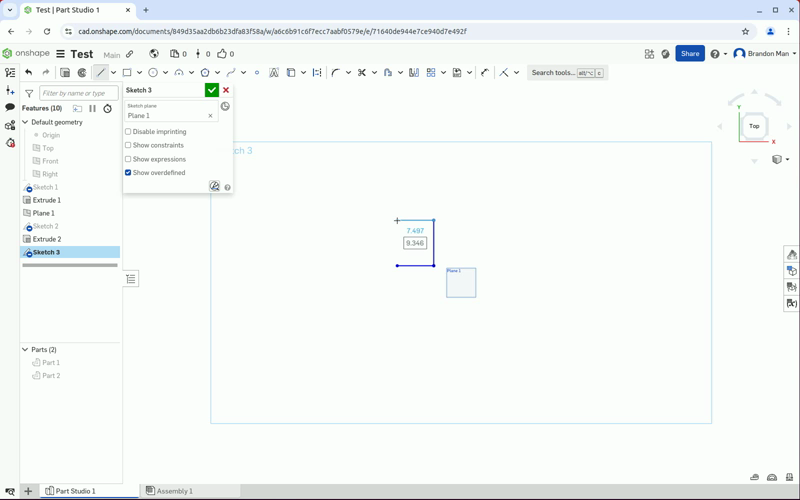
key_up(shift)
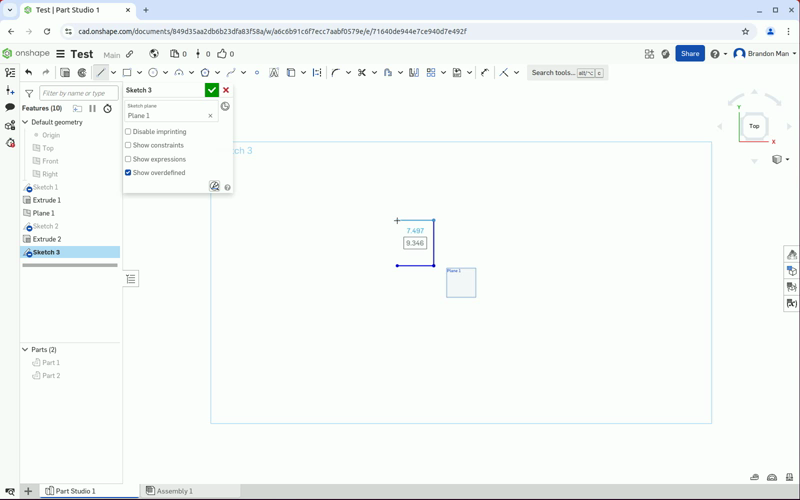
mouse_move(427, 220)
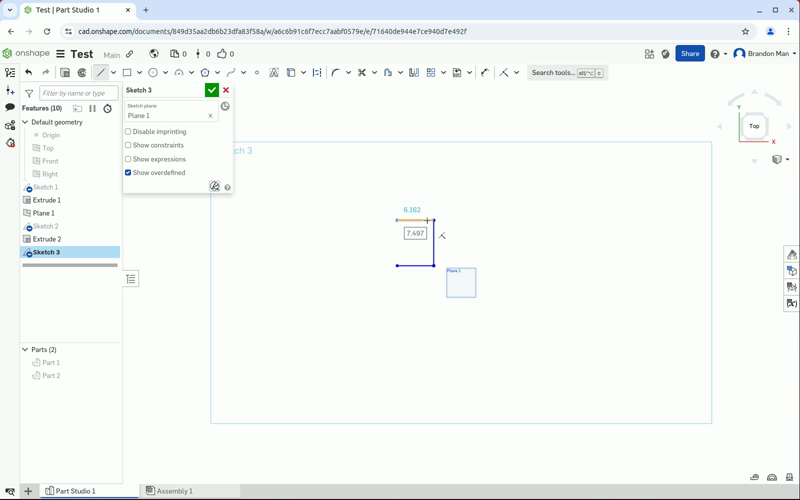
key_down(shift)
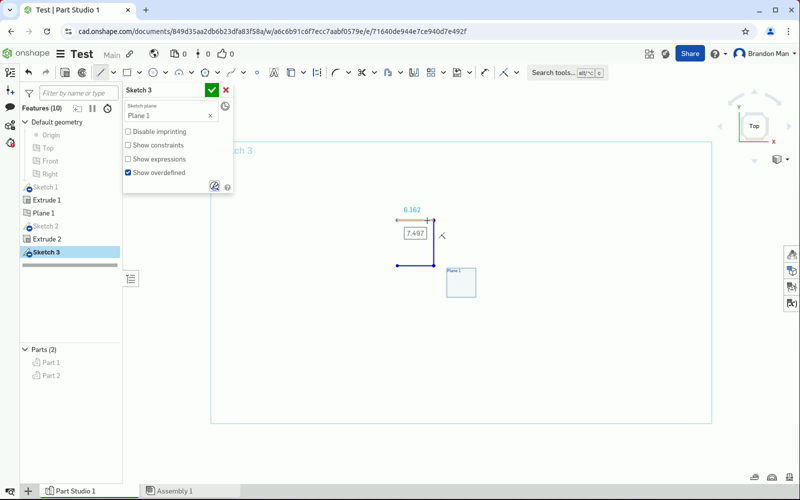
mouse_move(397, 265)
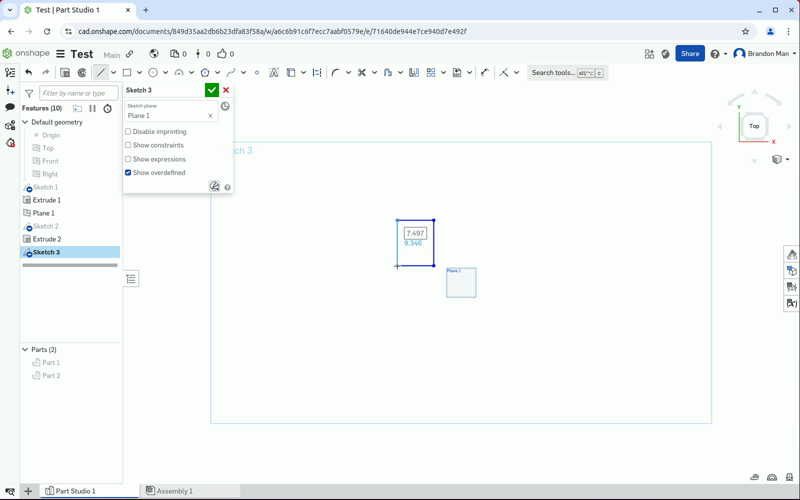
key_up(shift)
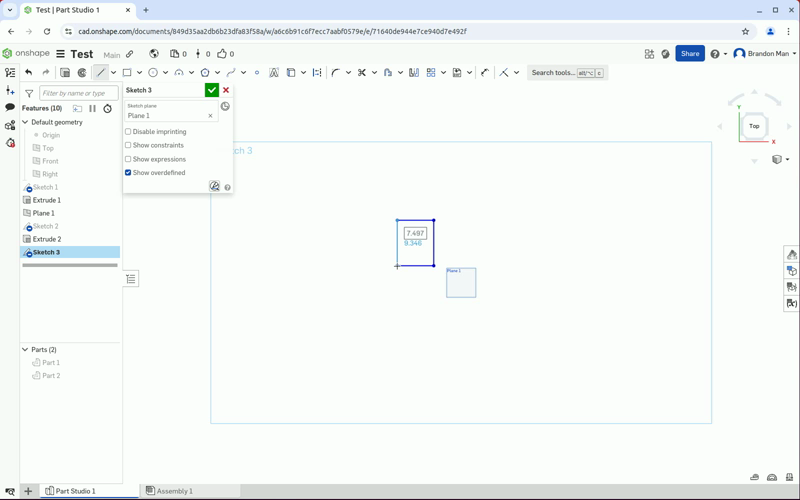
click(397, 265)
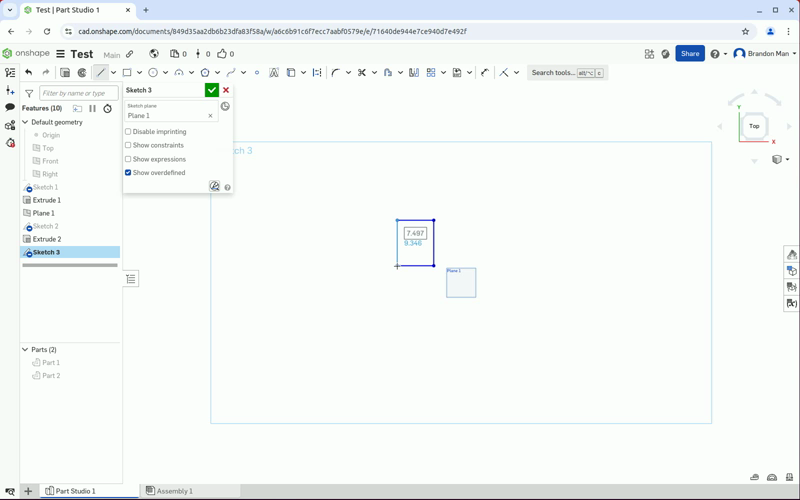
key(esc)
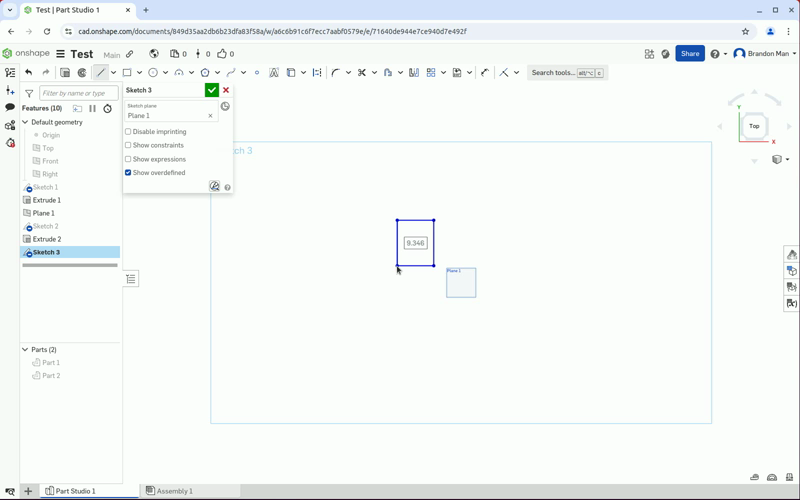
mouse_move(415, 253)
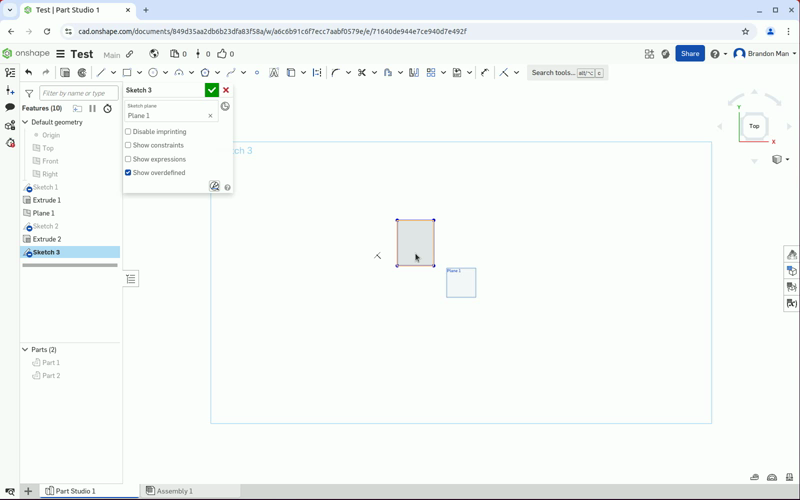
scroll(6)
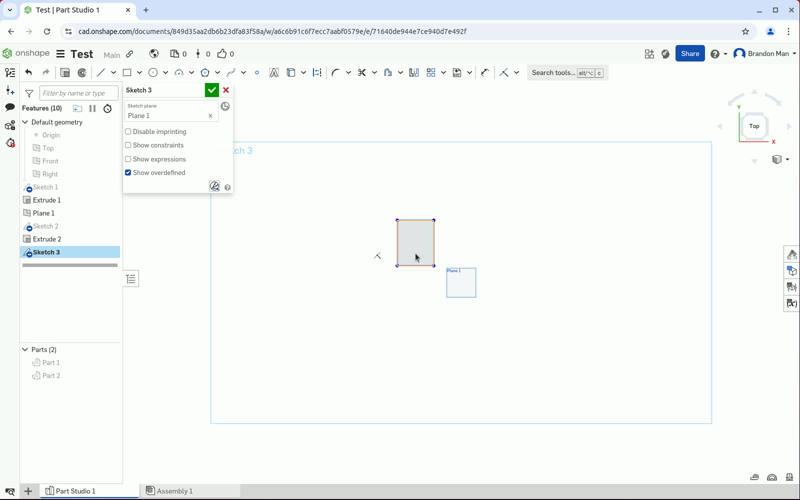
scroll(6)
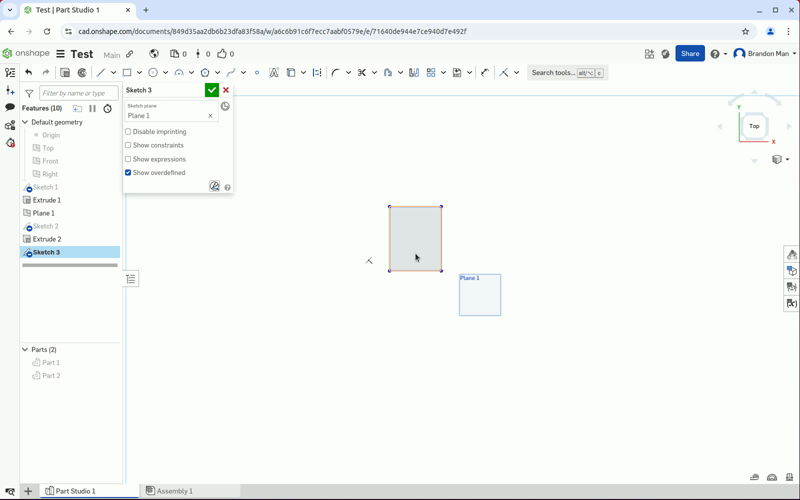
scroll(6)
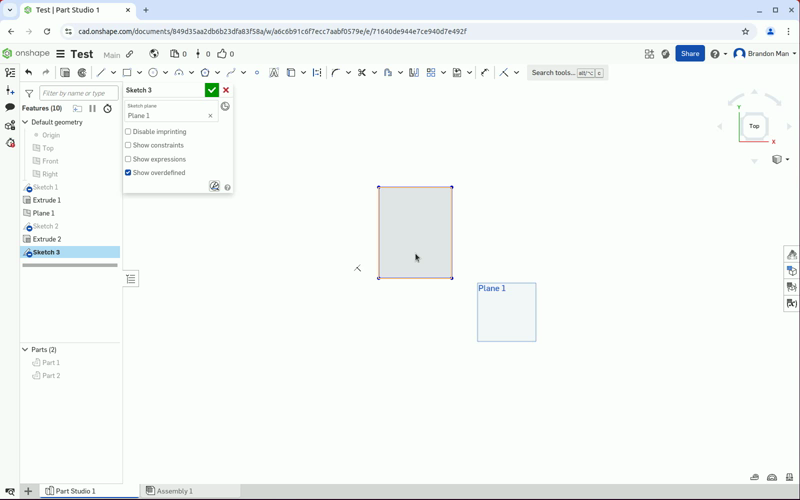
scroll(6)
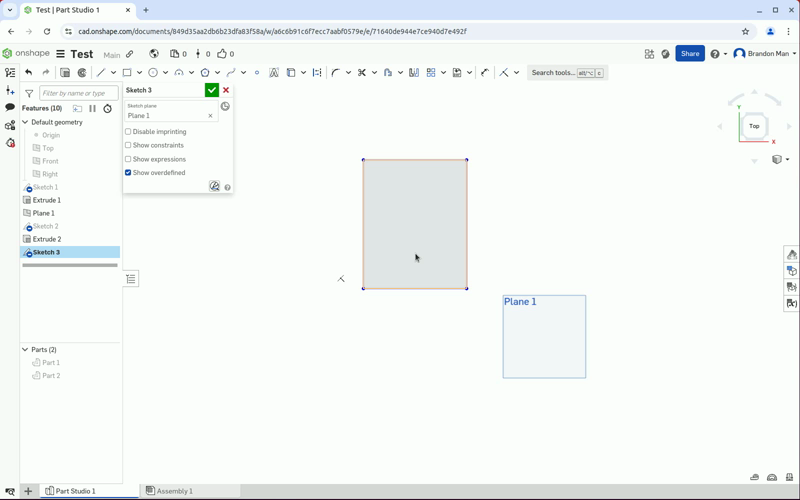
scroll(6)
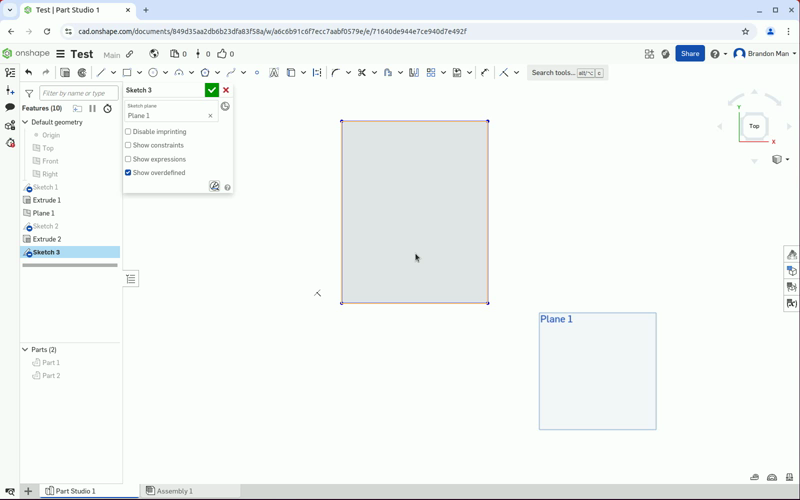
scroll(6)
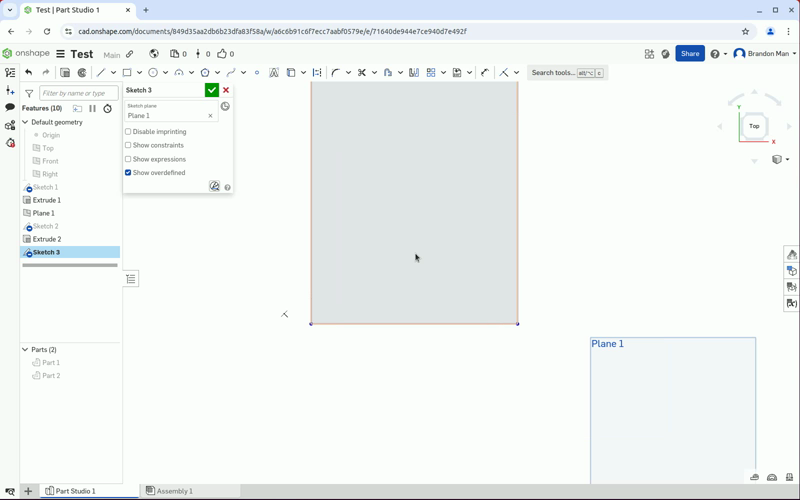
scroll(6)
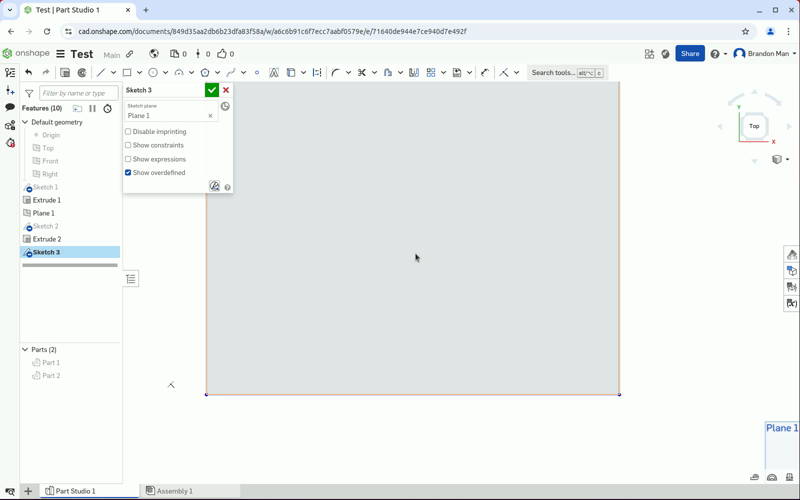
click(415, 253)
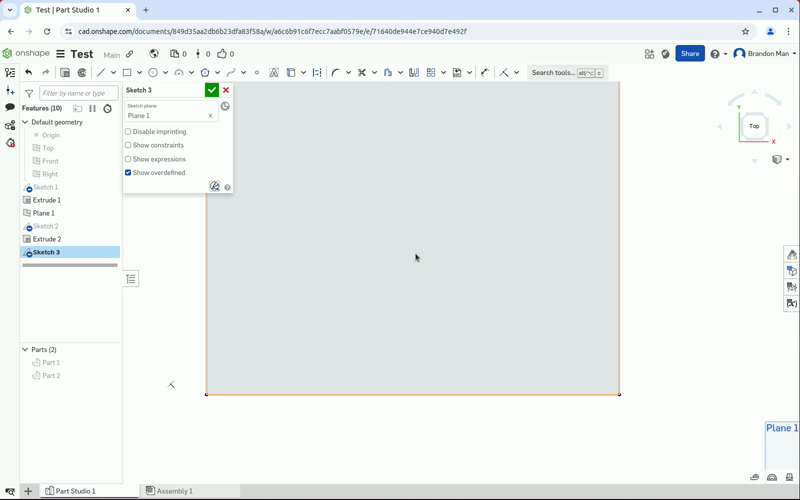
scroll(-6)
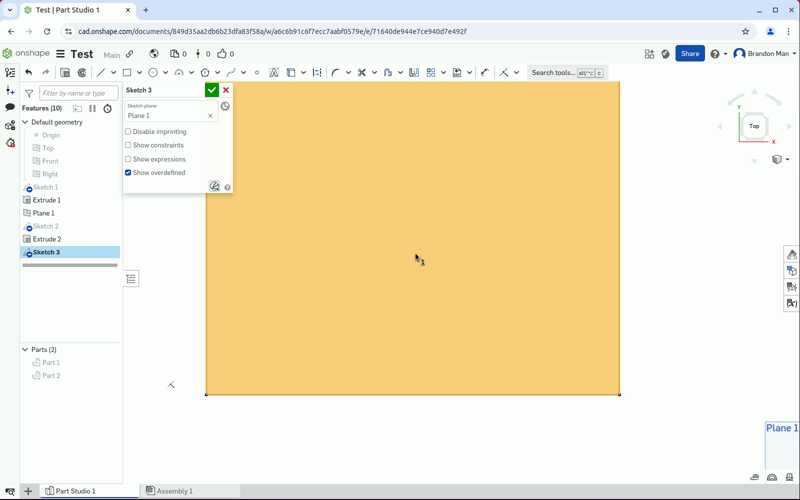
scroll(-6)
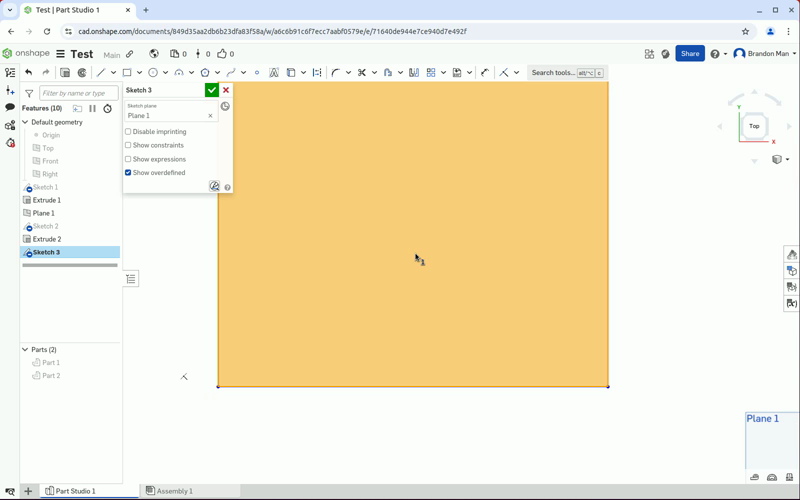
scroll(-6)
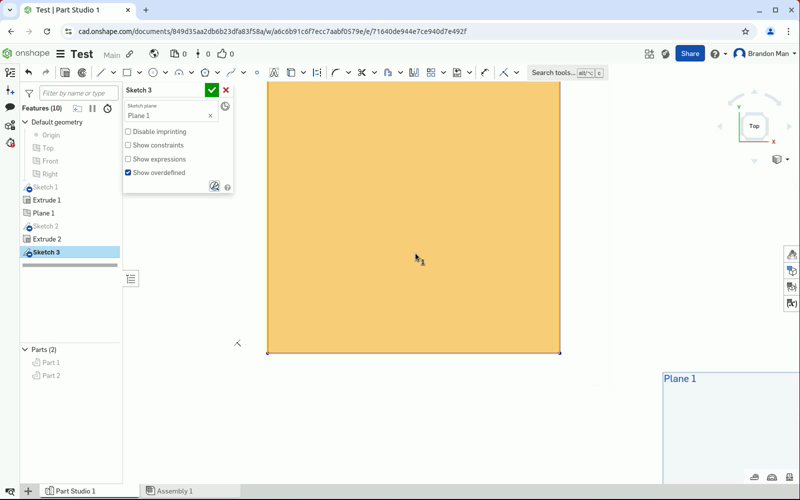
scroll(-6)
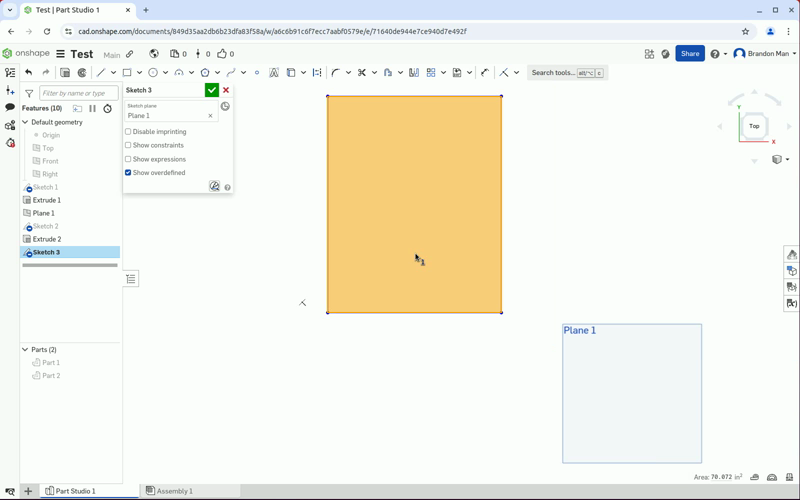
scroll(-6)
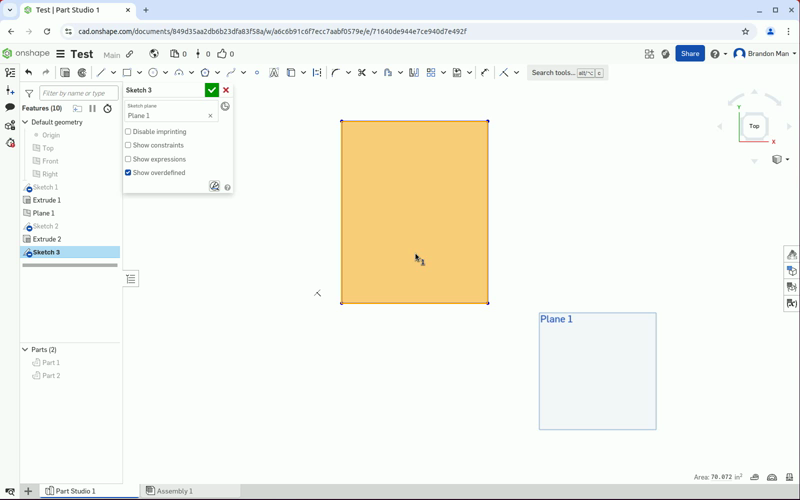
scroll(-6)
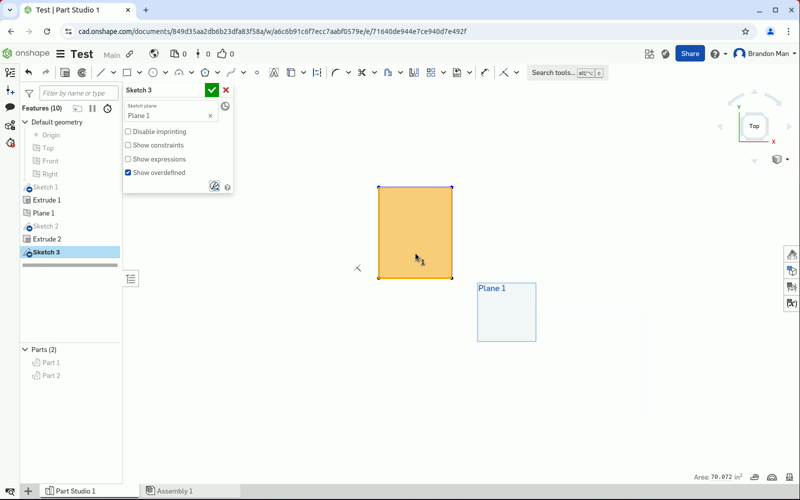
scroll(-6)
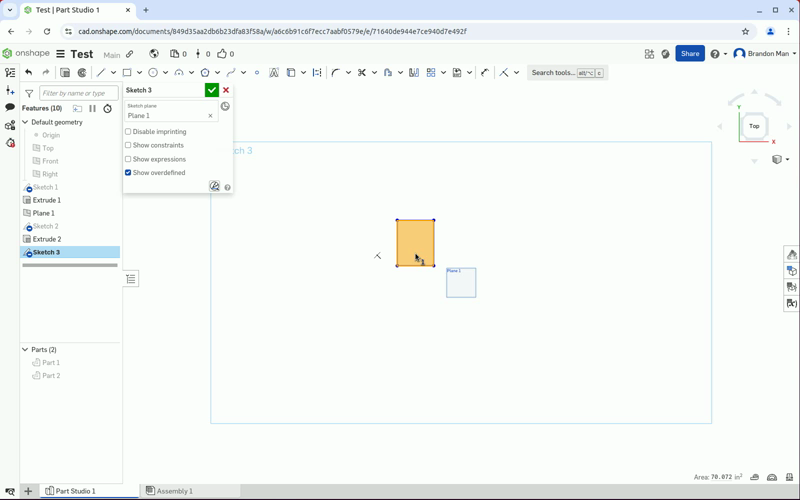
mouse_move(73, 352)
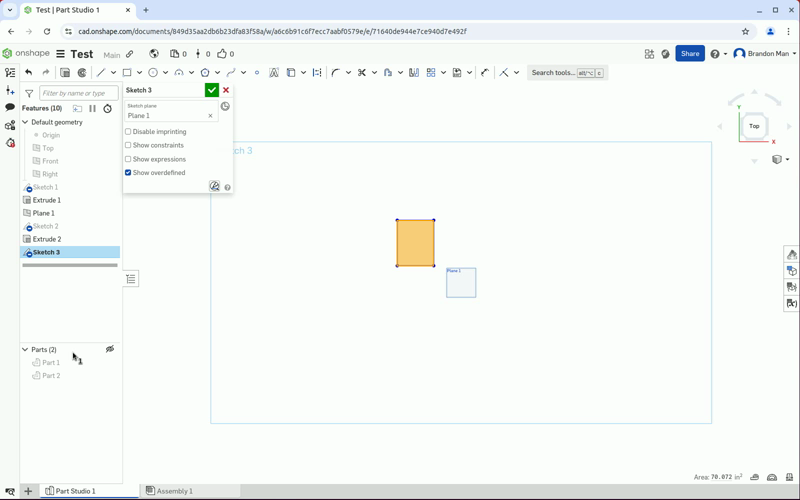
key(shift+y)
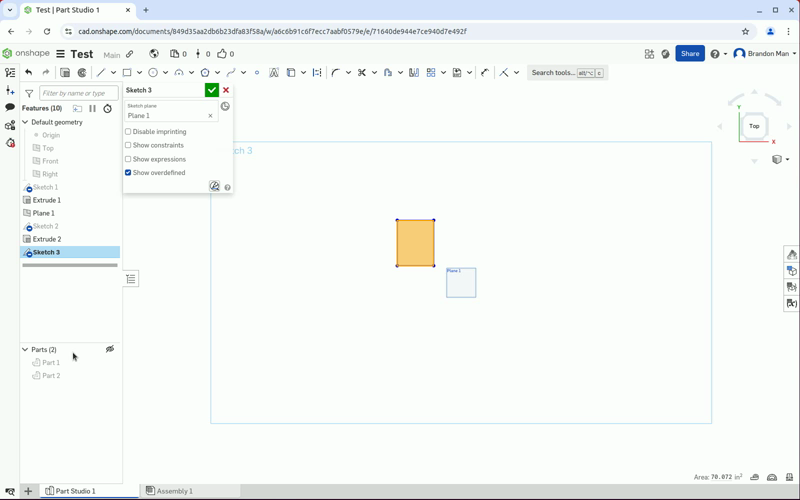
key(shift+e)
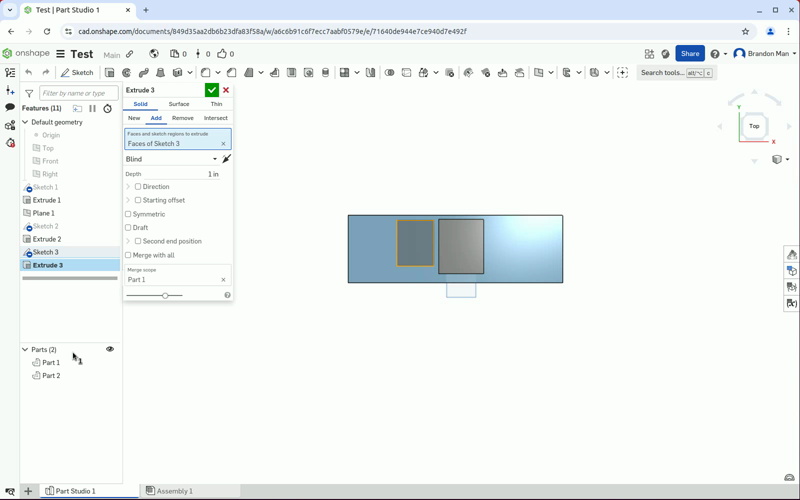
mouse_move(143, 106)
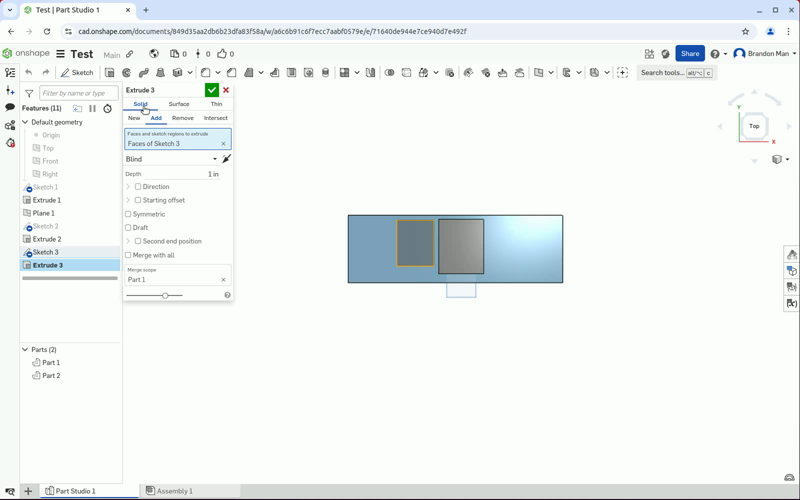
click(143, 106)
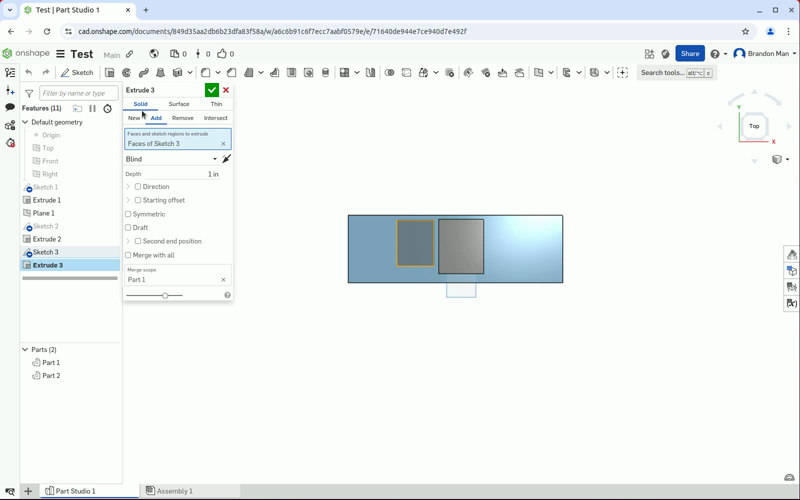
mouse_move(137, 120)
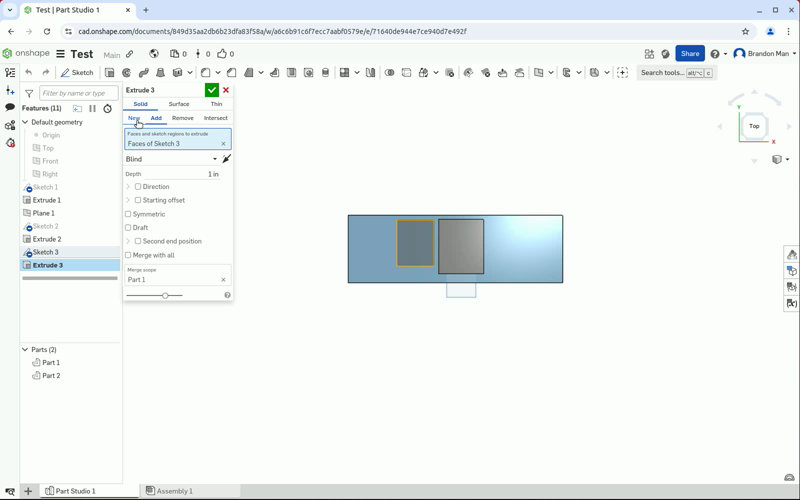
click(137, 120)
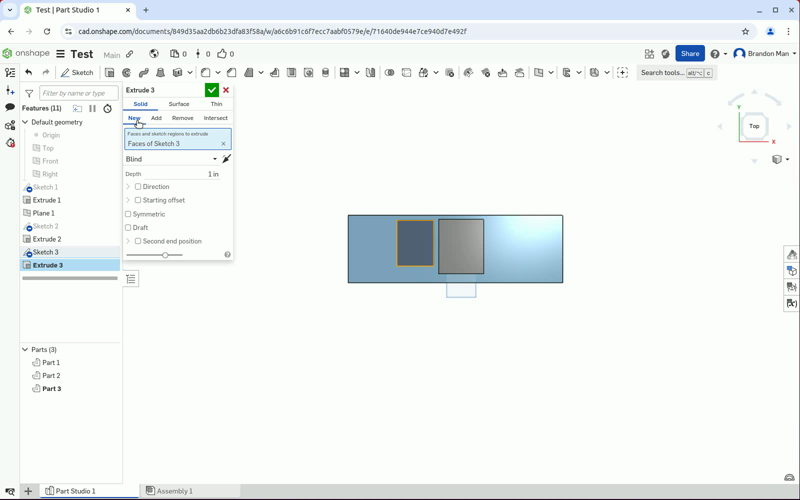
key(tab, 4)
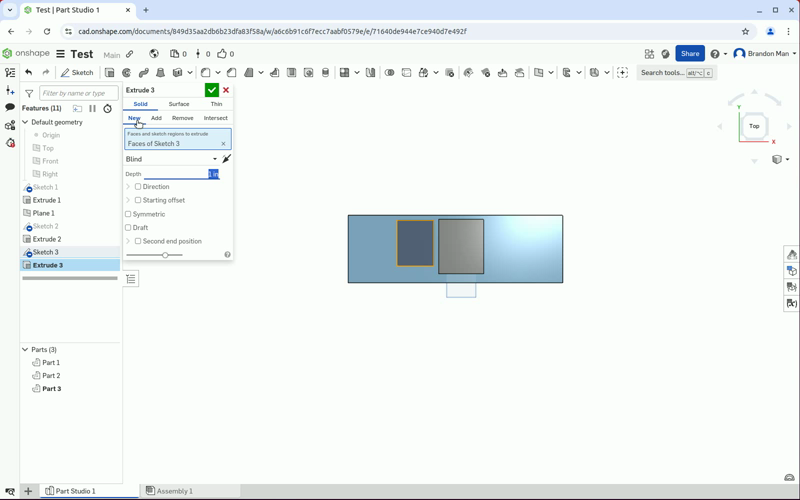
text(1.926)
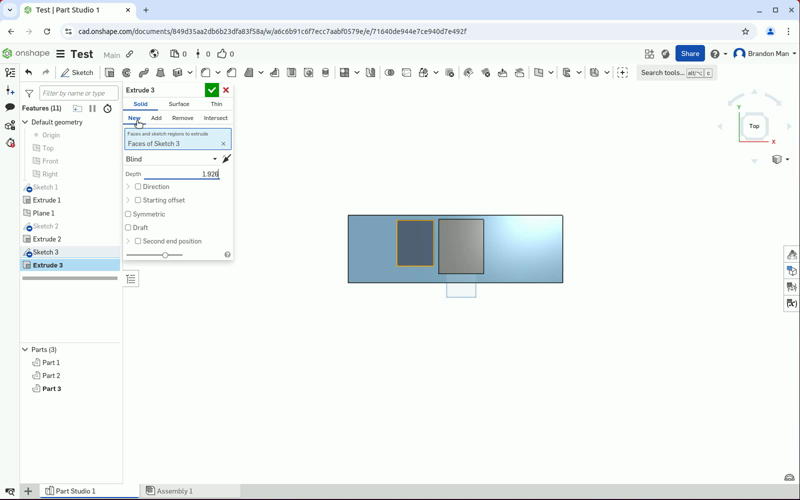
key(enter)
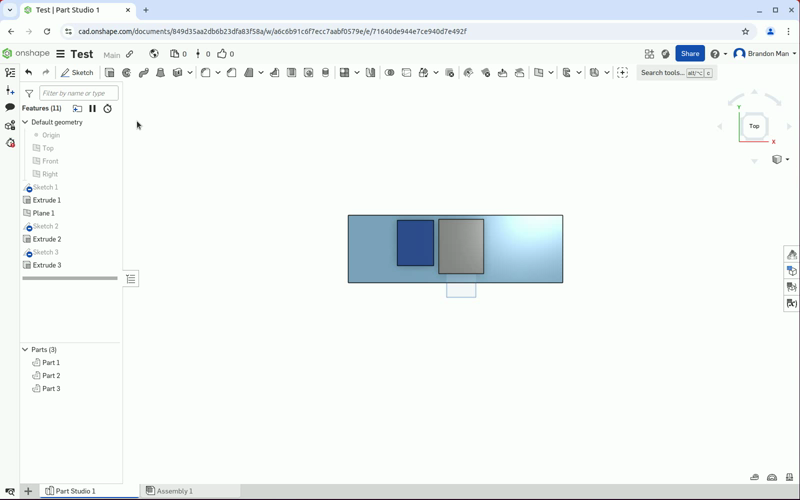
key(shift+h)
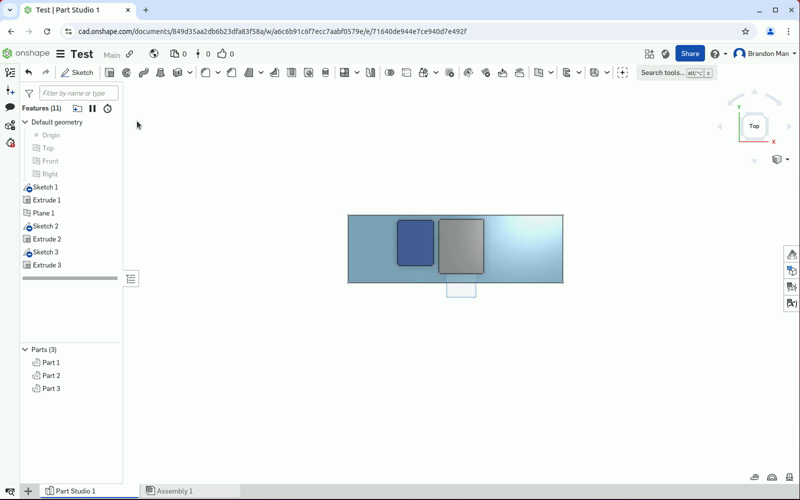
key(shift+h)
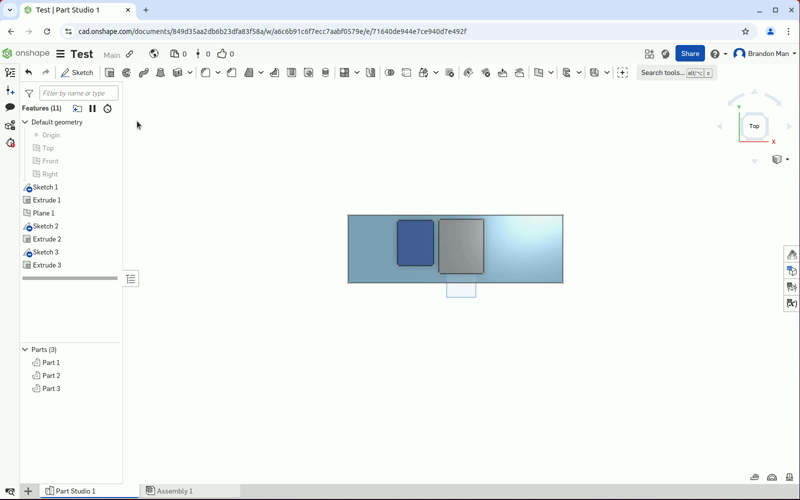
key(shift+7)
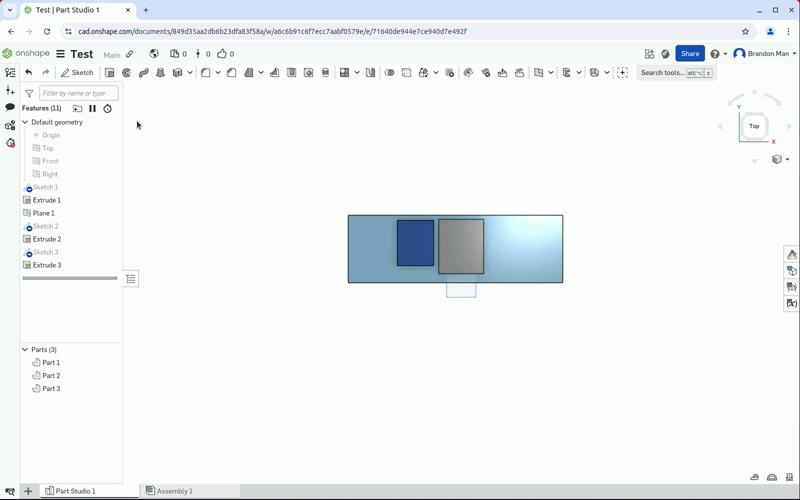
key(up, 3)
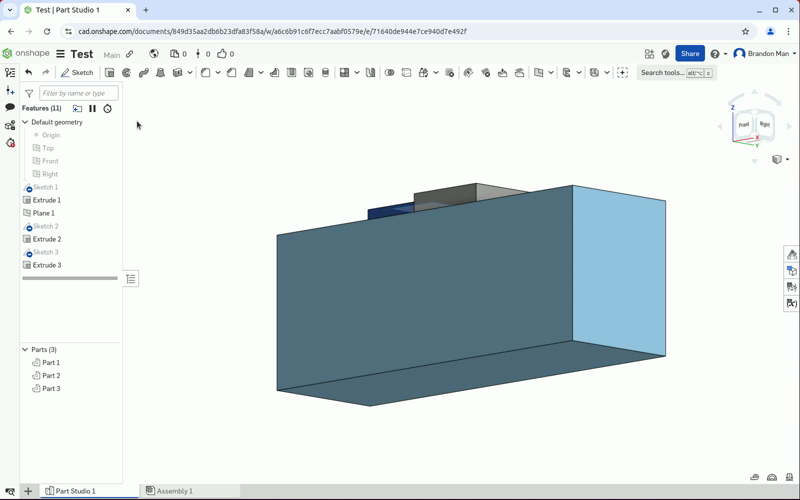
key(left, 3)
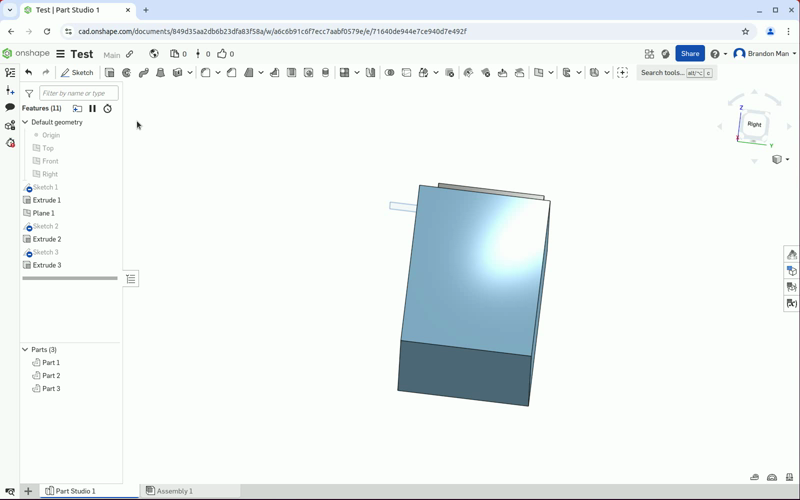
key(right, 3)
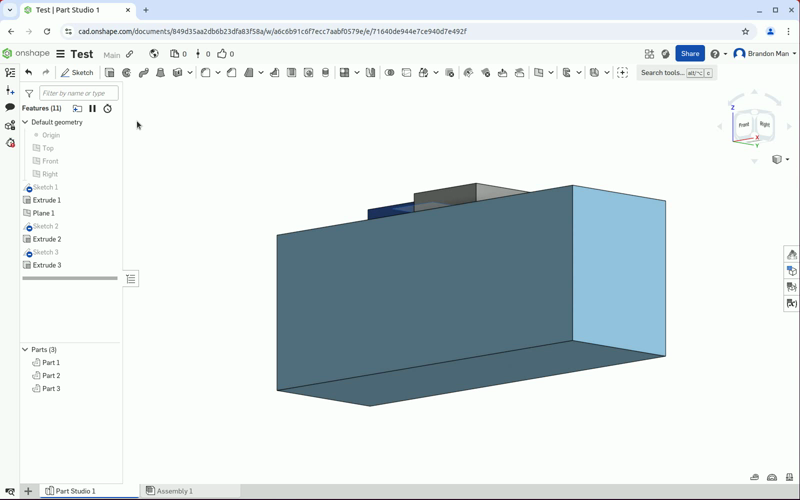
key(down, 3)
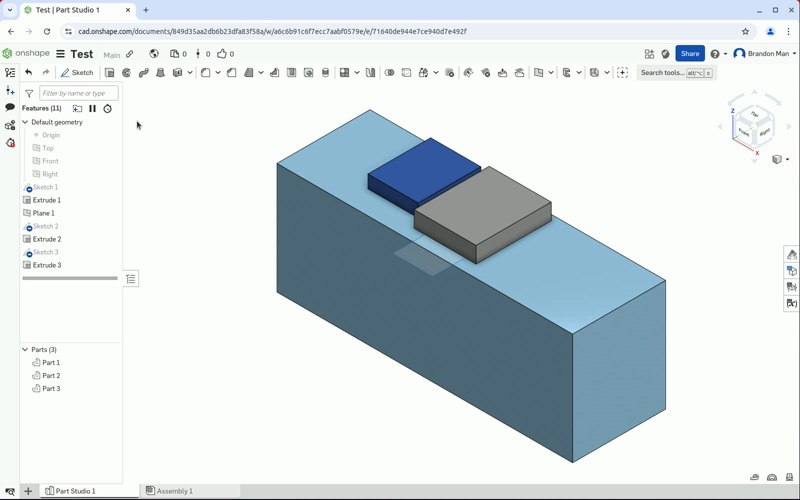
mouse_move(73, 189)
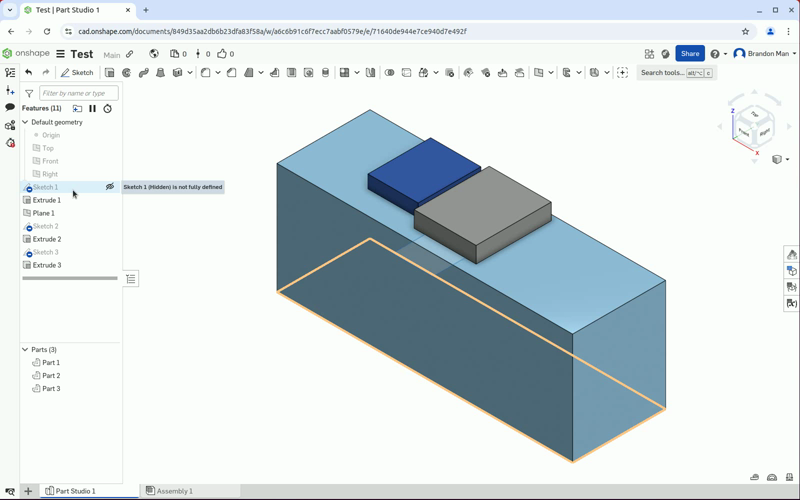
click(73, 189)